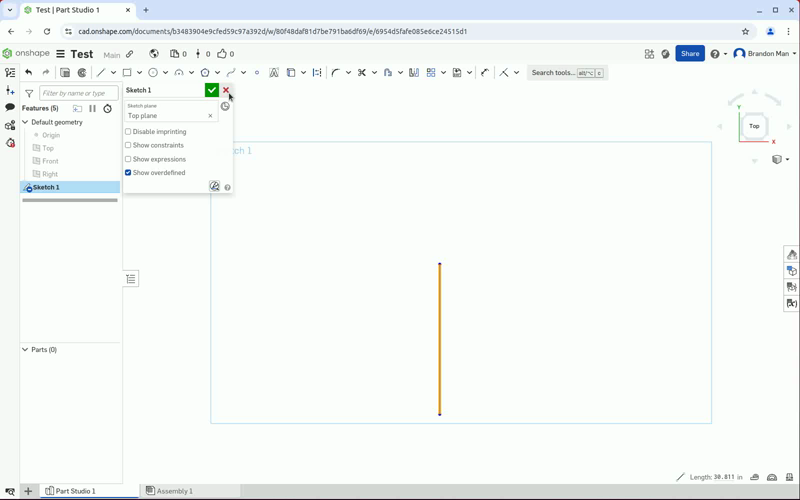
key(shift+h)
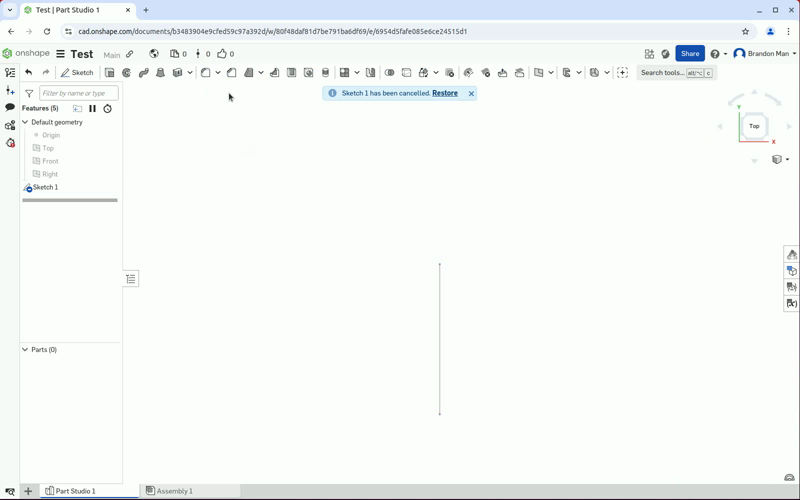
key(shift+s)
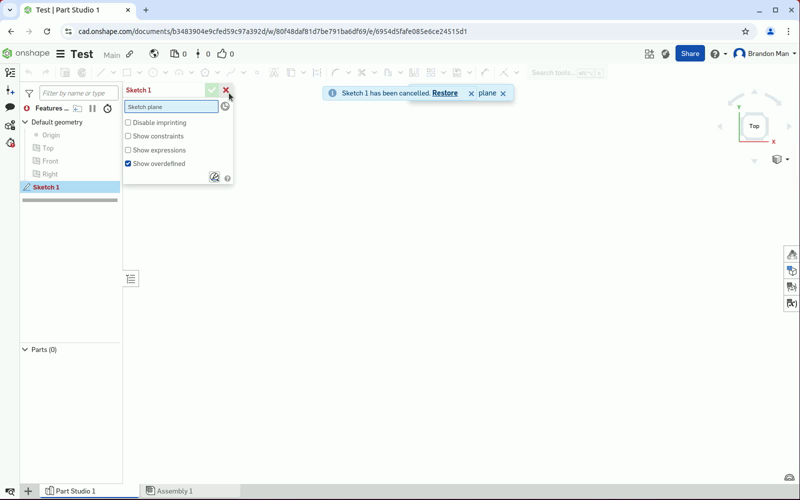
mouse_move(73, 150)
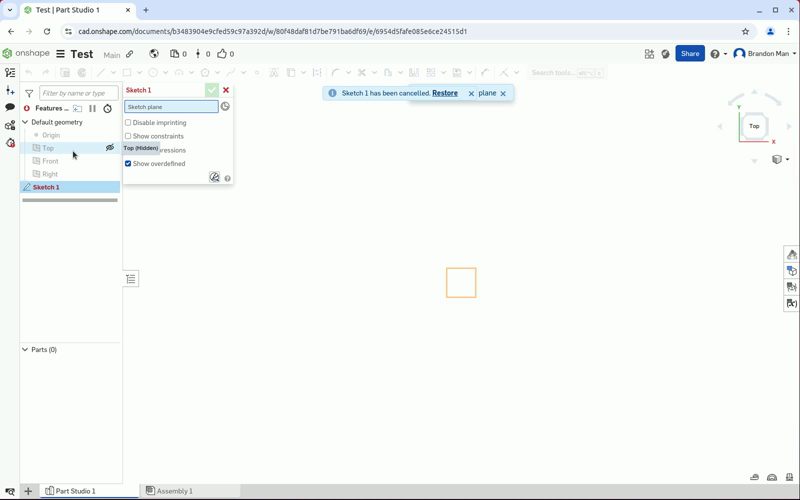
click(73, 150)
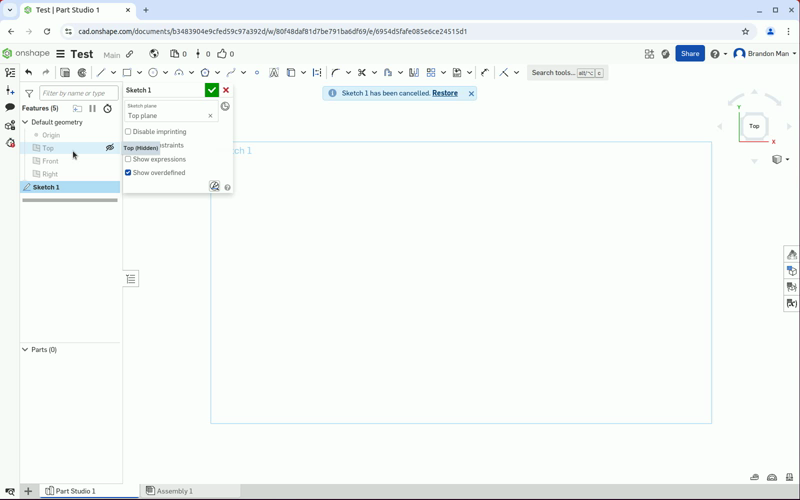
mouse_move(73, 352)
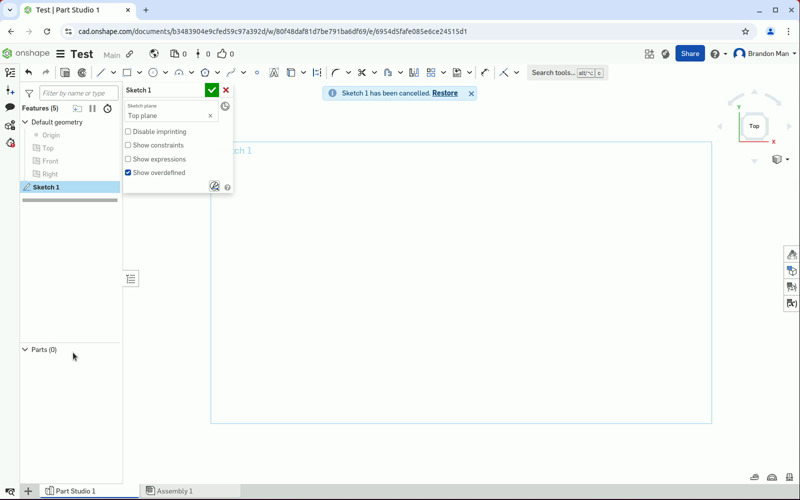
key(y)
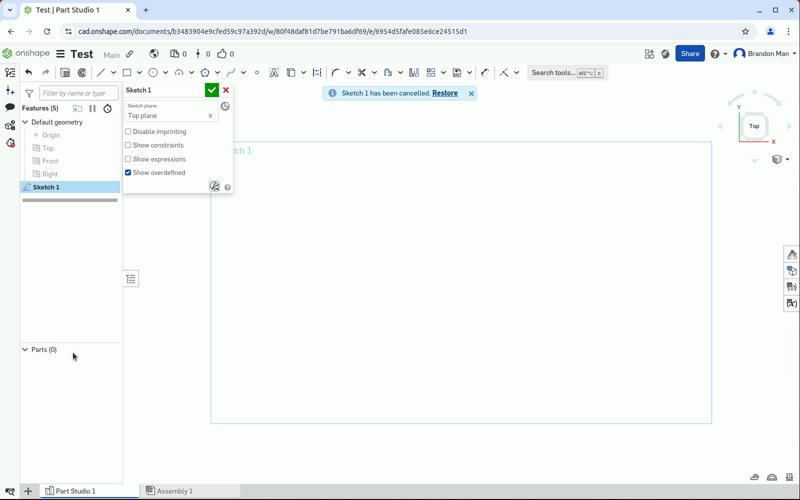
key(c)
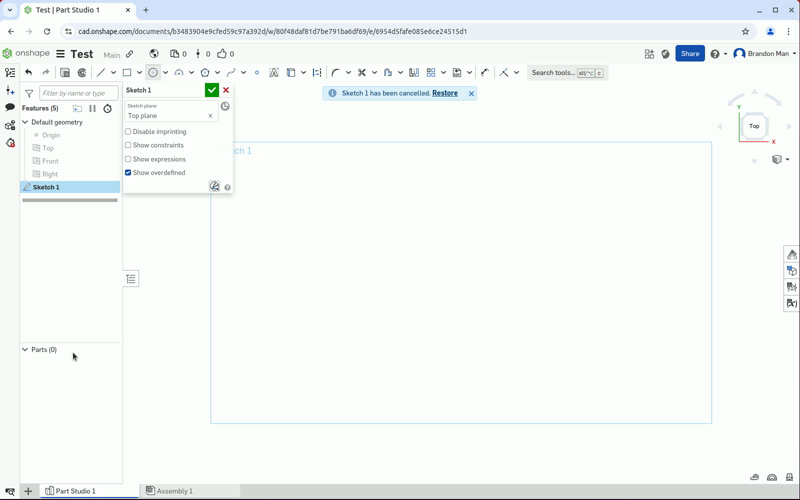
key_down(shift)
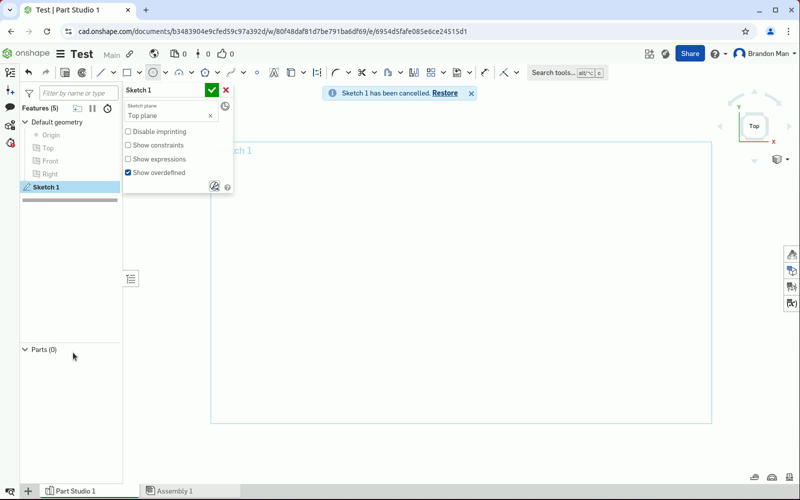
mouse_move(460, 282)
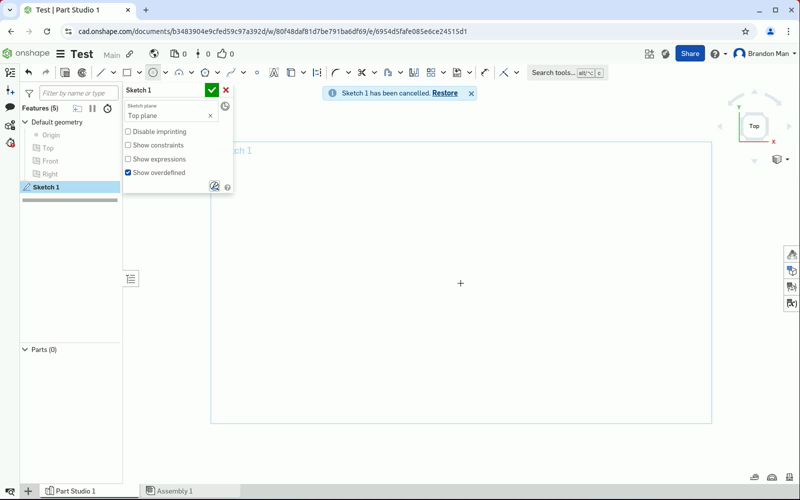
click(460, 282)
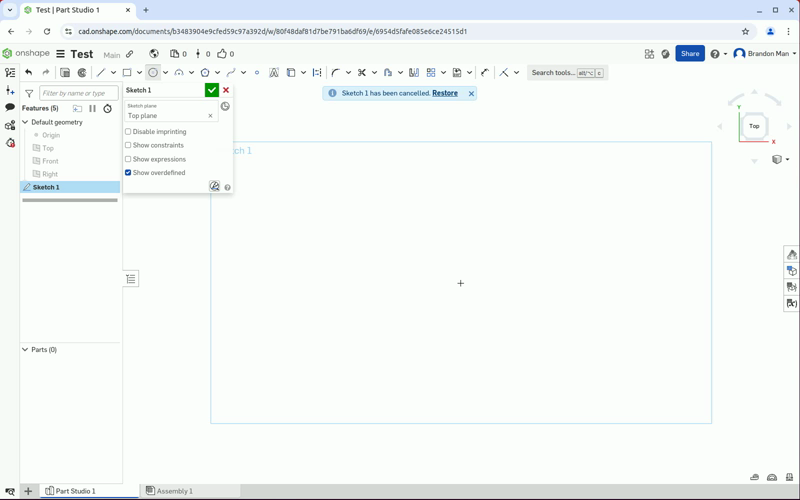
key_up(shift)
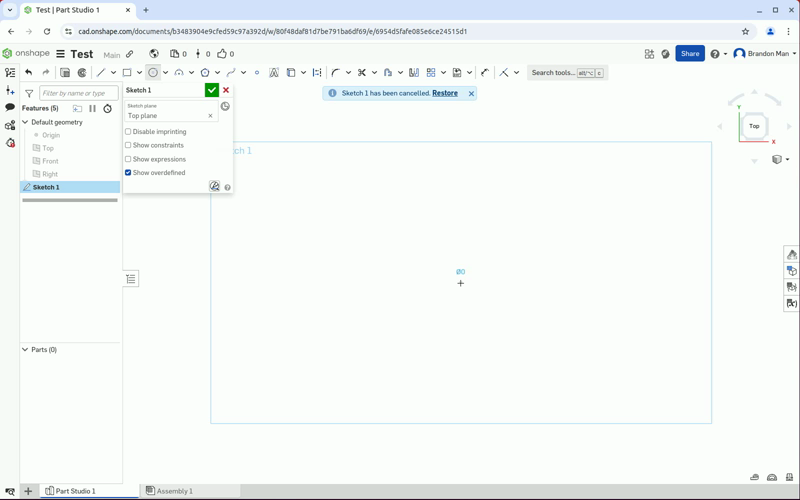
mouse_move(479, 282)
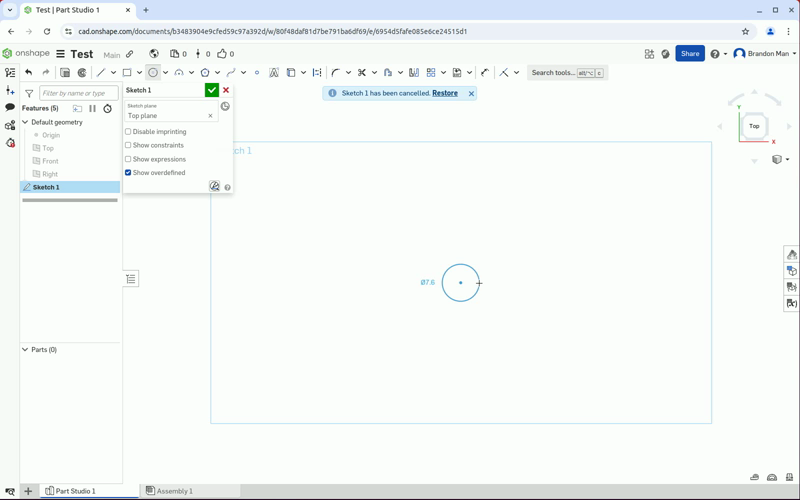
click(479, 282)
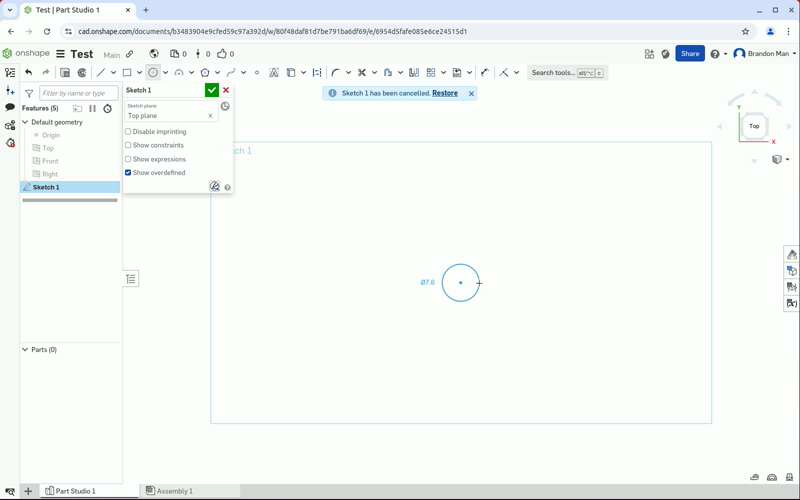
key(esc)
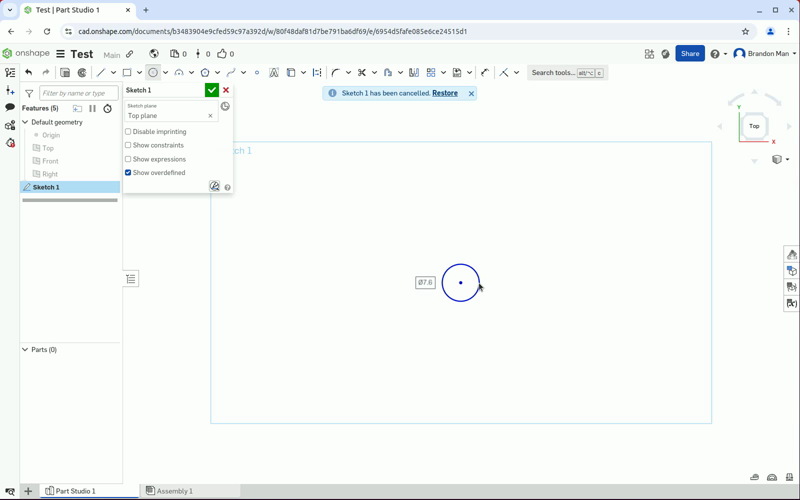
mouse_move(468, 275)
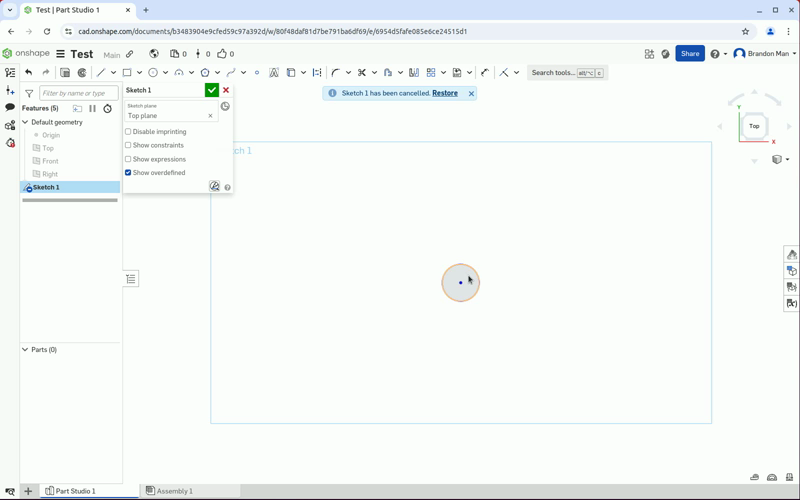
scroll(6)
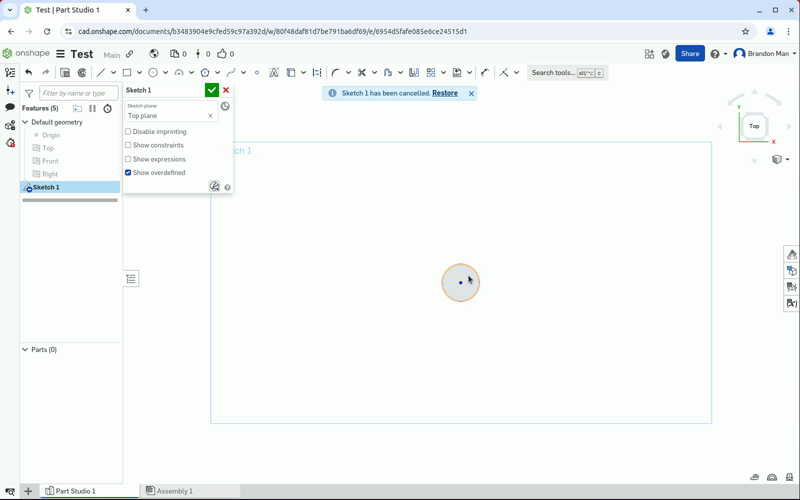
scroll(6)
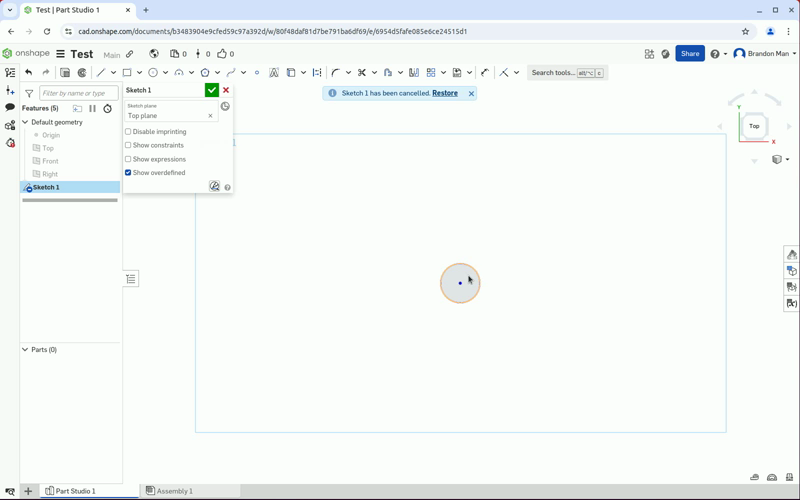
scroll(6)
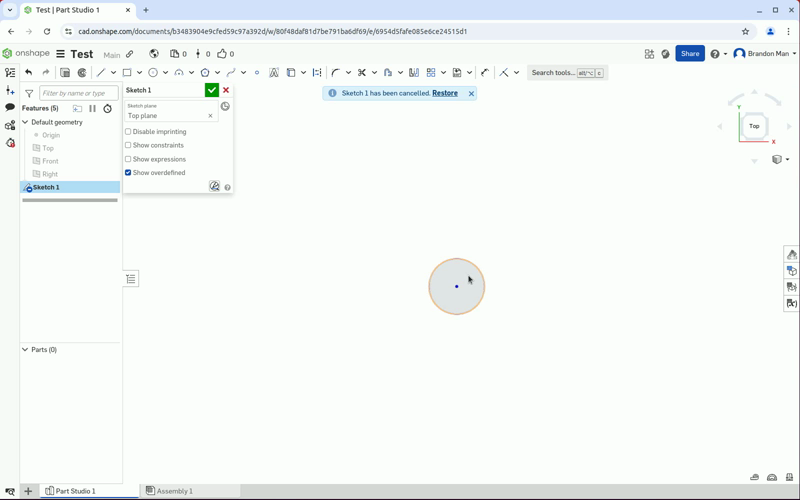
scroll(6)
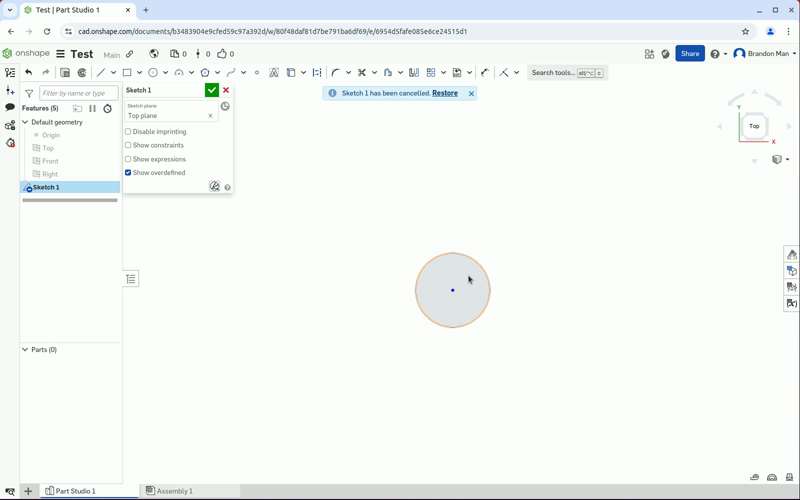
scroll(6)
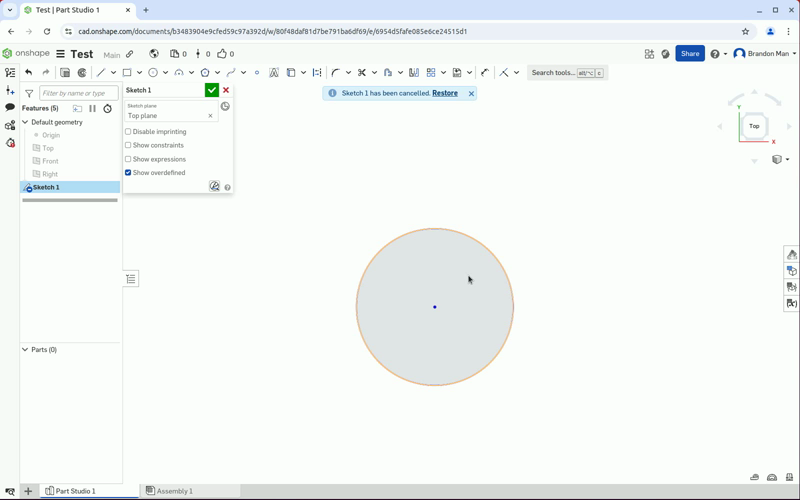
scroll(6)
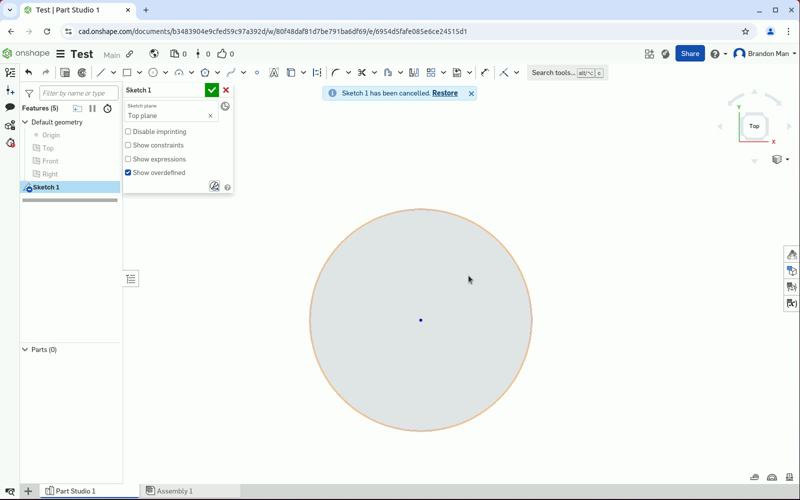
scroll(6)
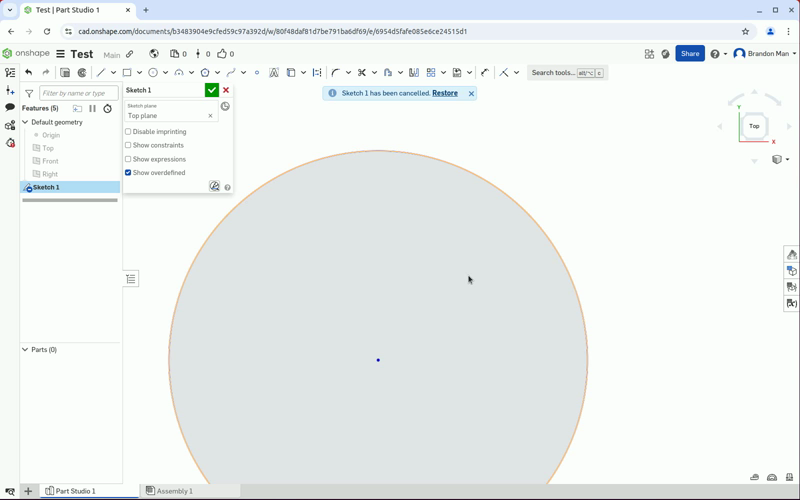
click(468, 275)
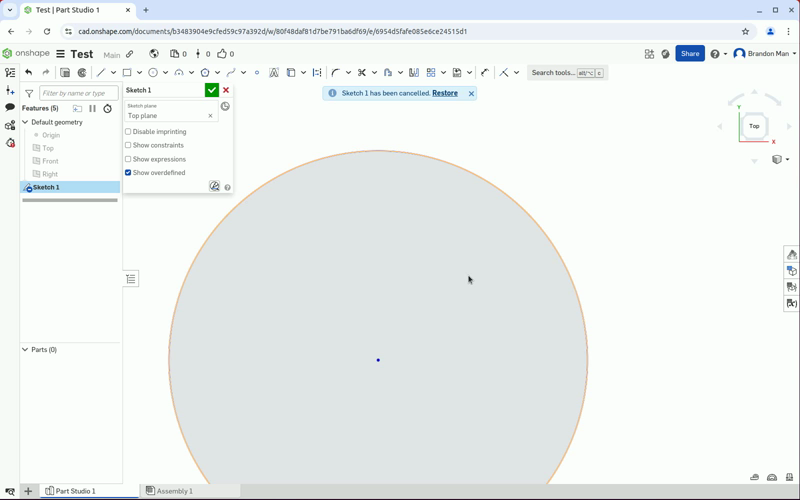
scroll(-6)
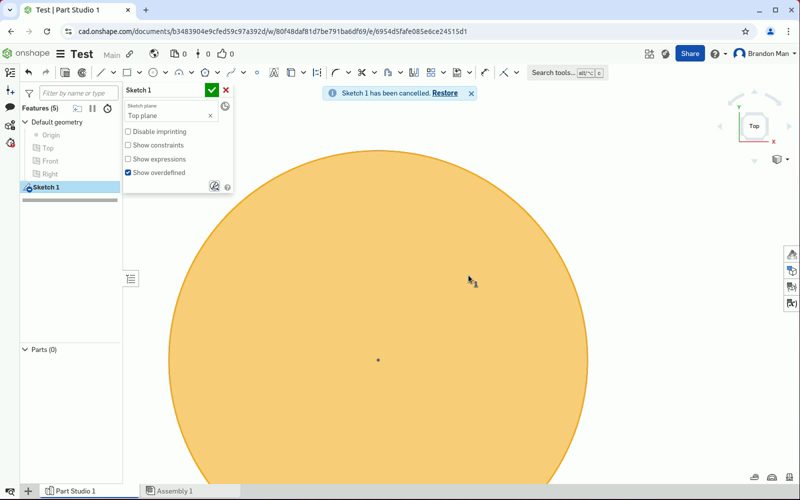
scroll(-6)
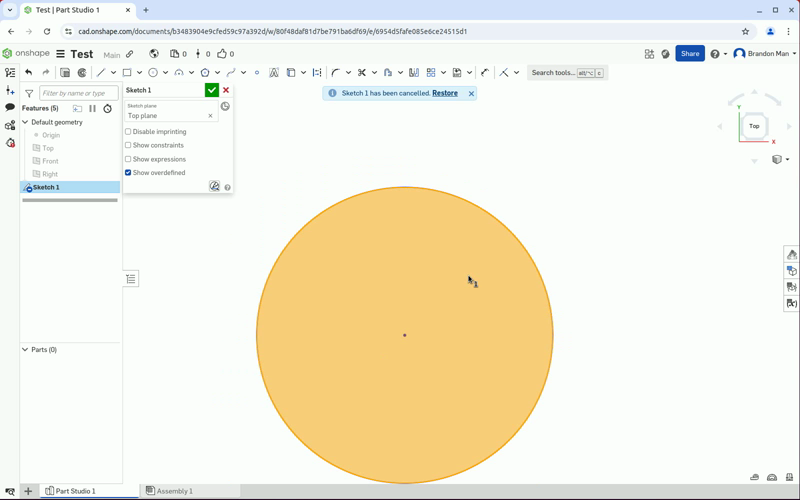
scroll(-6)
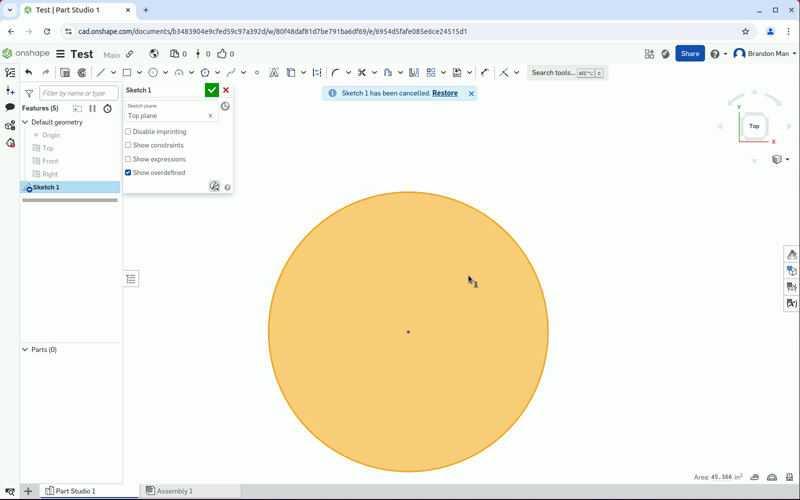
scroll(-6)
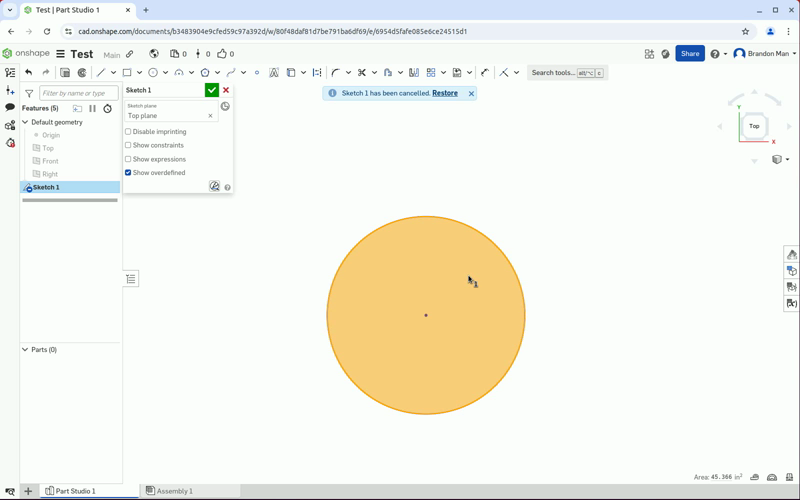
scroll(-6)
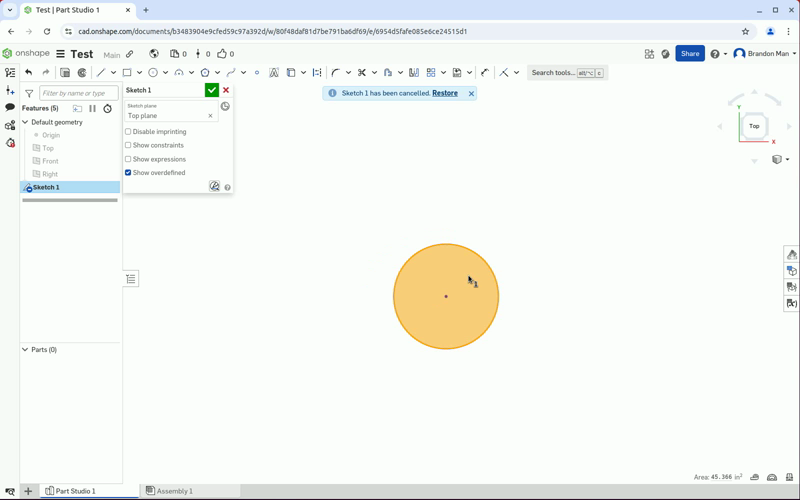
scroll(-6)
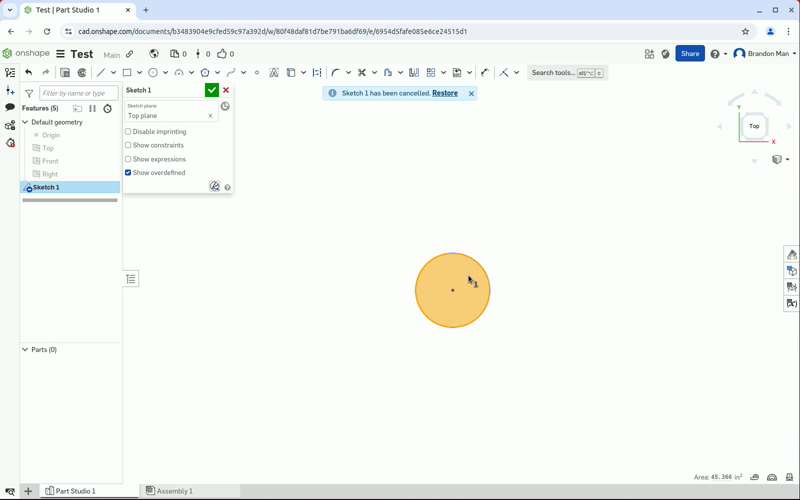
scroll(-6)
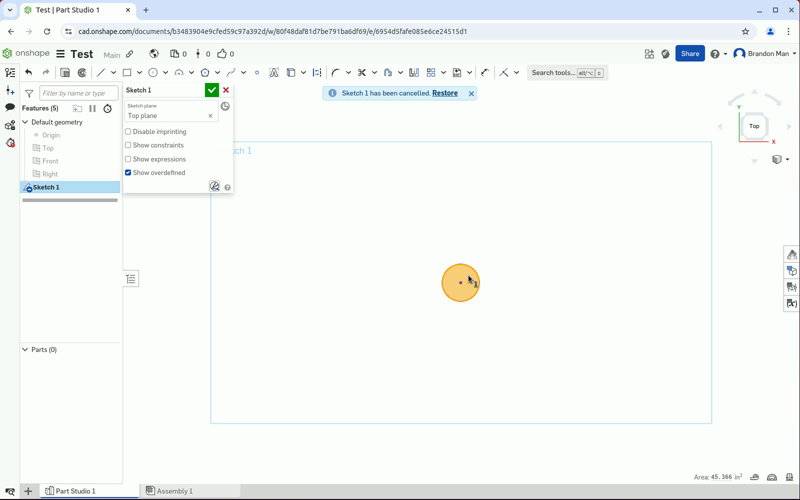
mouse_move(73, 352)
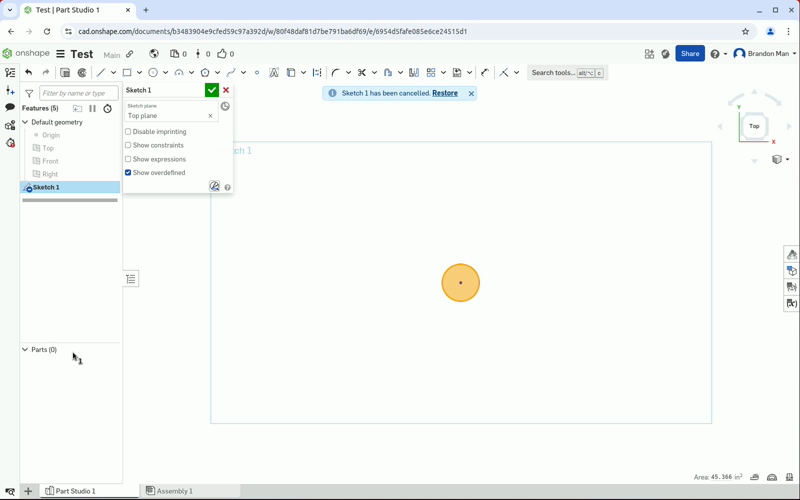
key(shift+y)
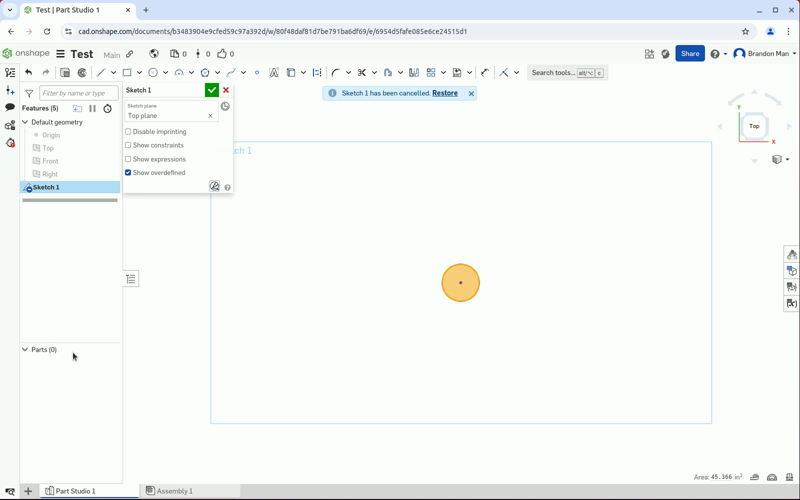
key(shift+e)
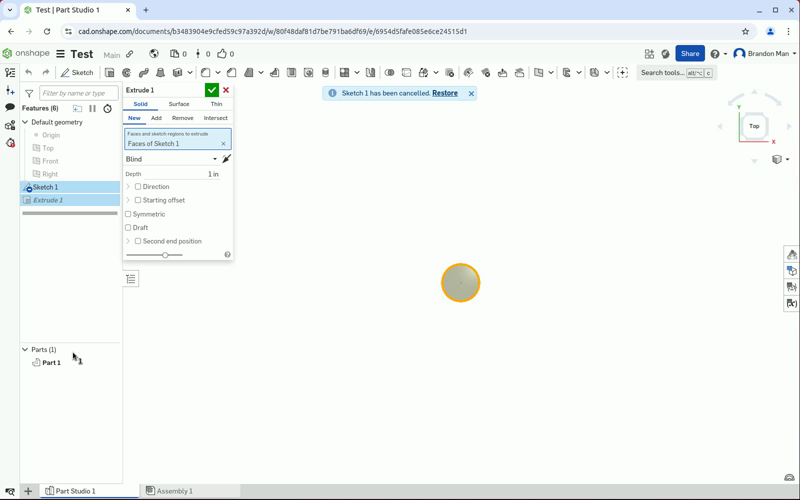
mouse_move(143, 106)
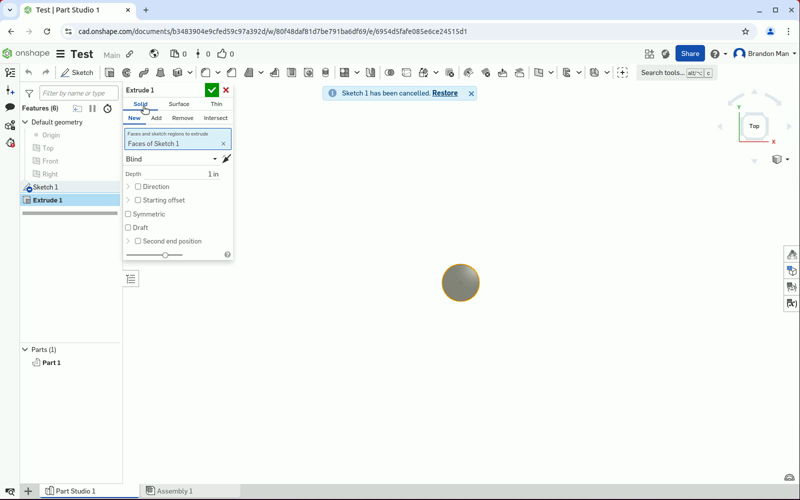
click(143, 106)
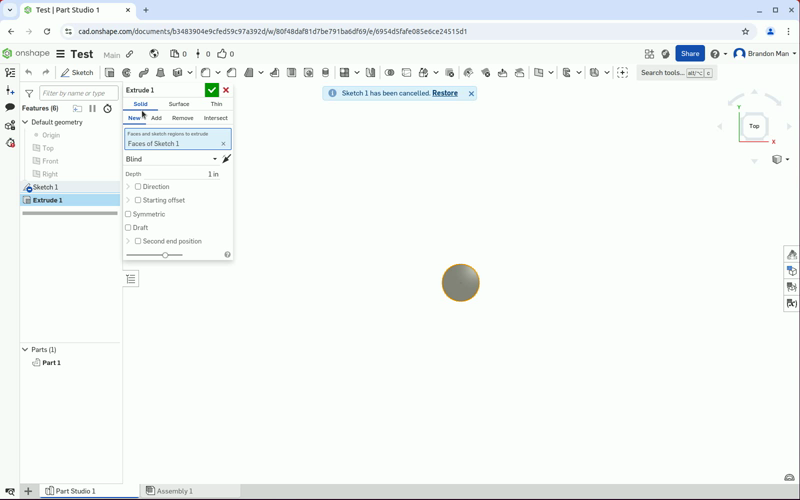
mouse_move(137, 120)
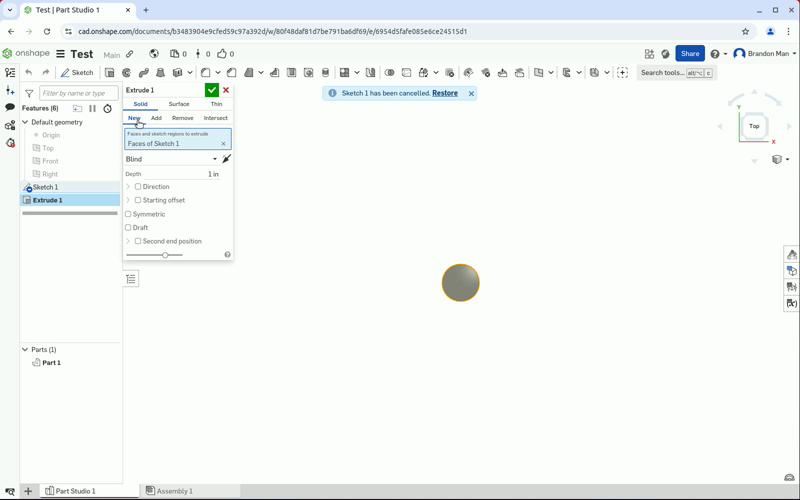
click(137, 120)
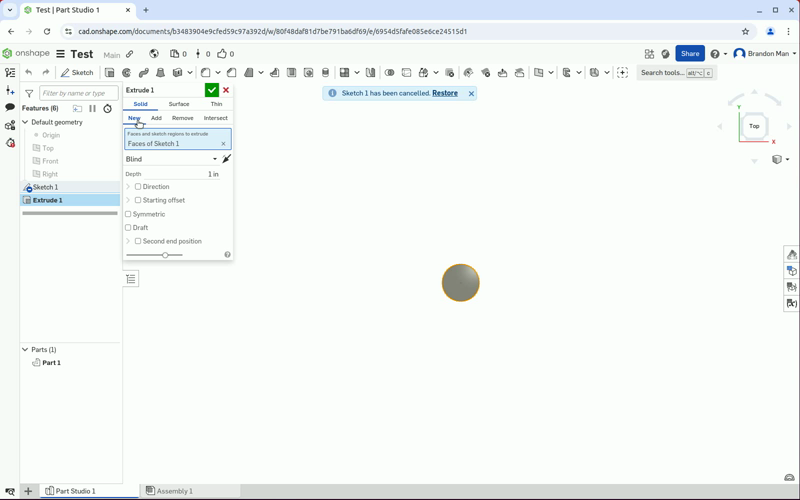
key(tab, 4)
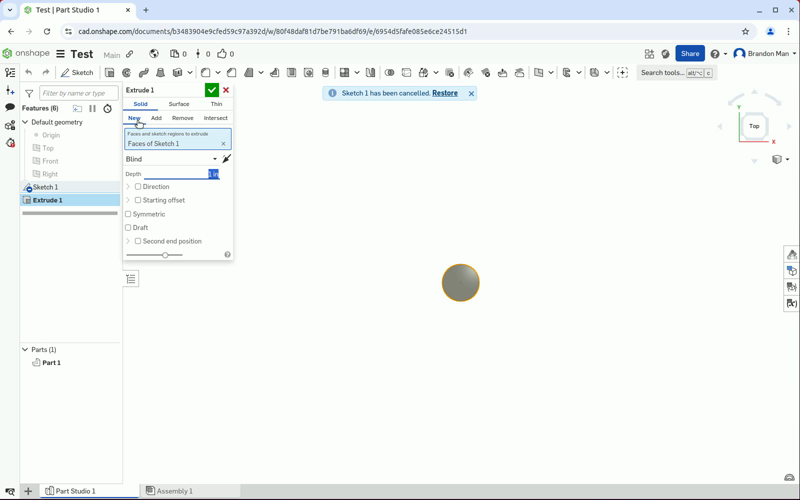
text(23.108)
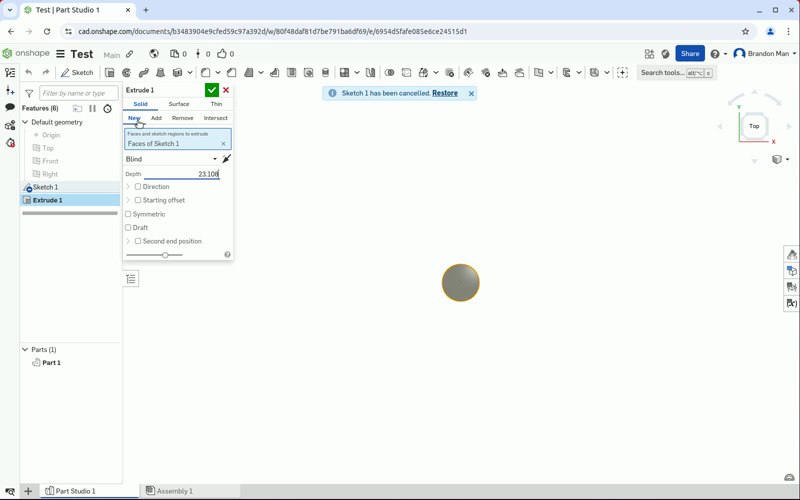
key(enter)
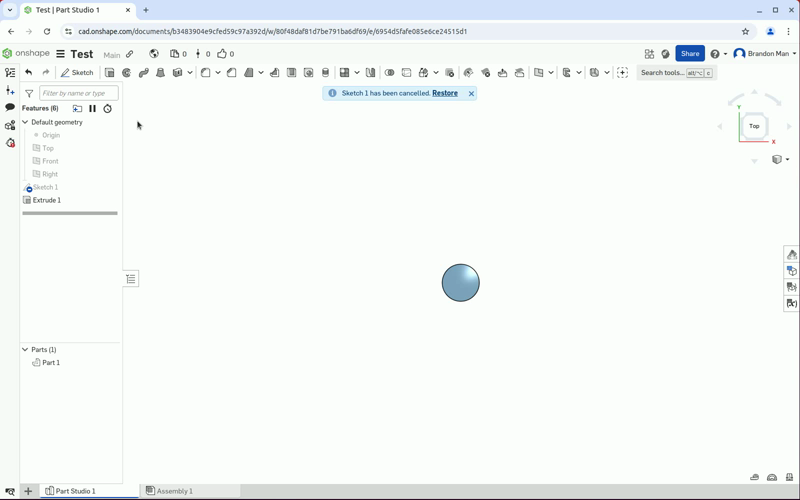
key(shift+h)
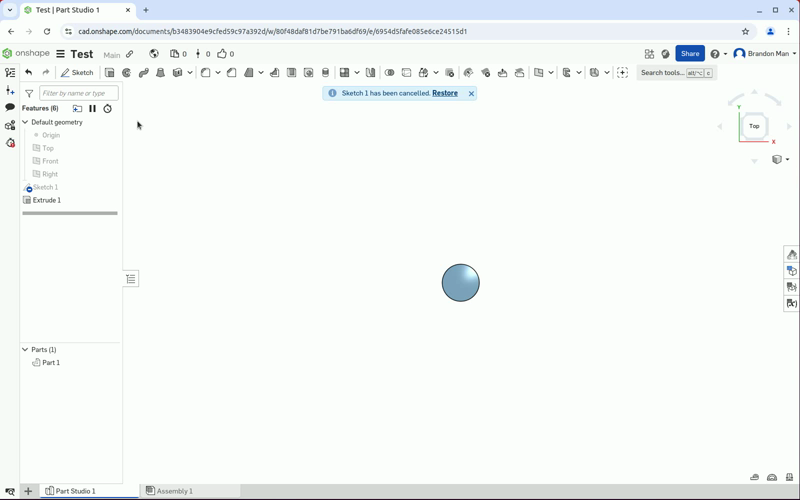
key(shift+h)
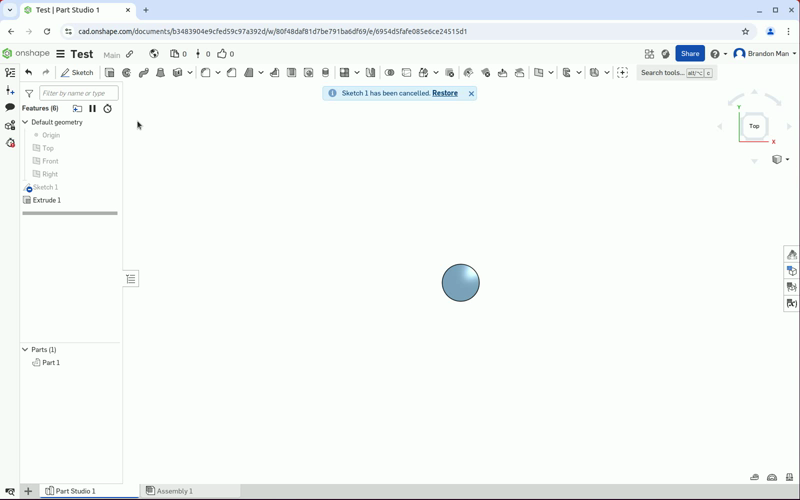
mouse_move(73, 189)
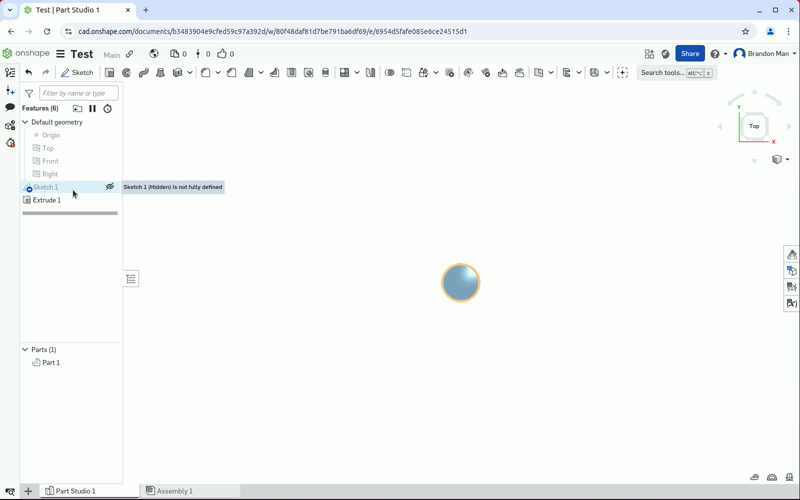
click(73, 189)
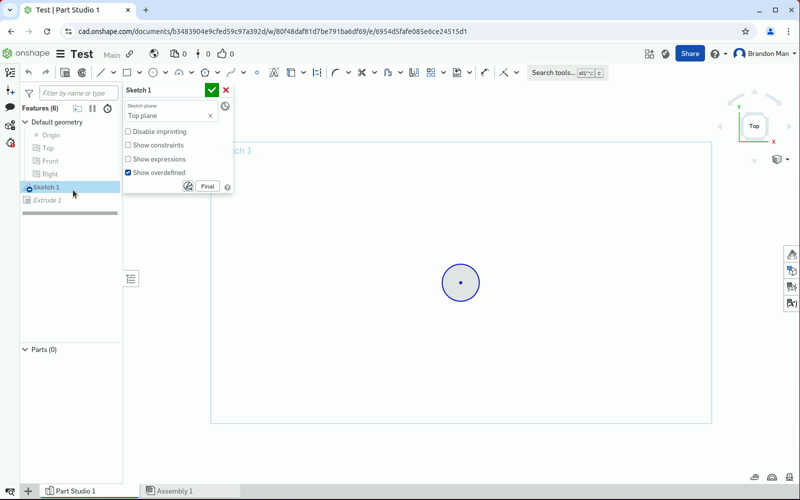
mouse_move(229, 92)
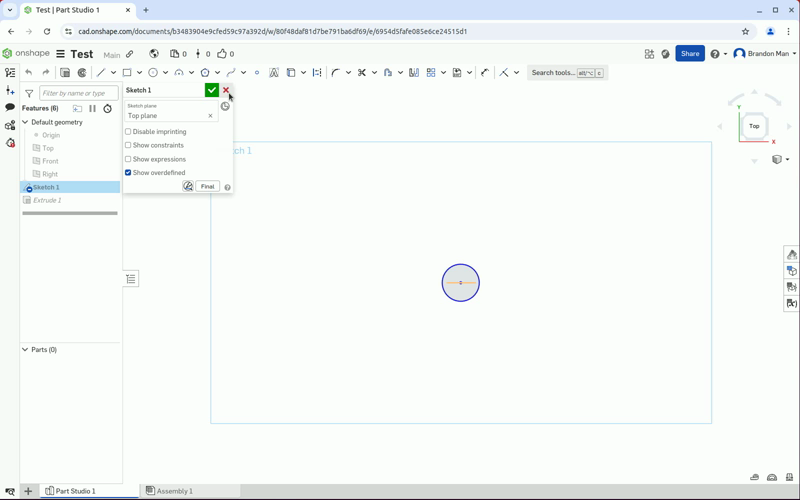
click(229, 92)
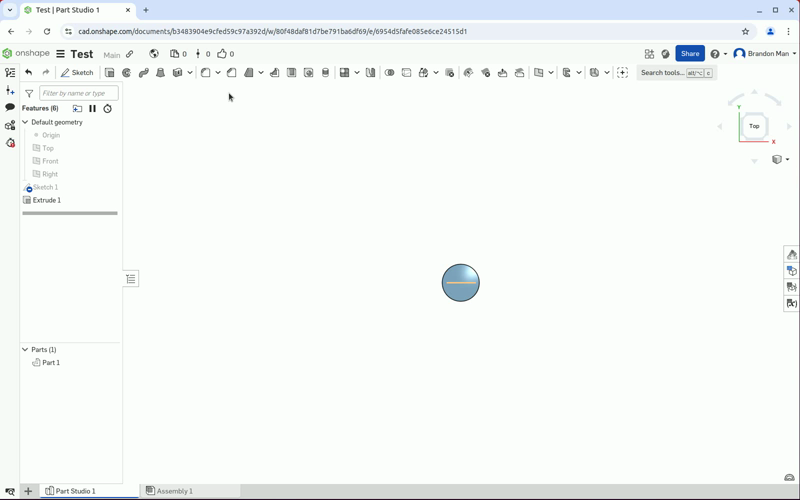
mouse_move(541, 75)
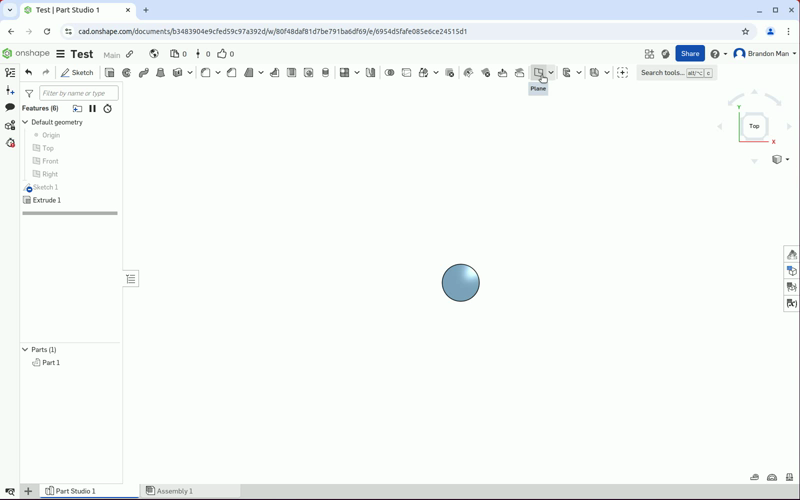
click(541, 75)
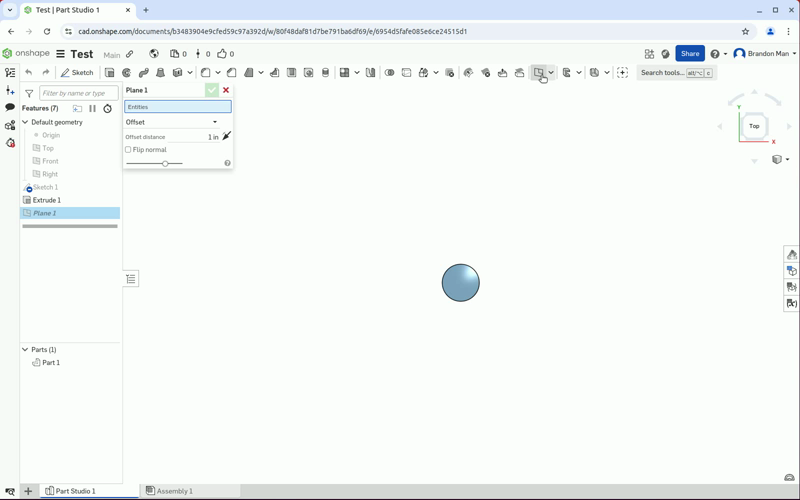
mouse_move(73, 150)
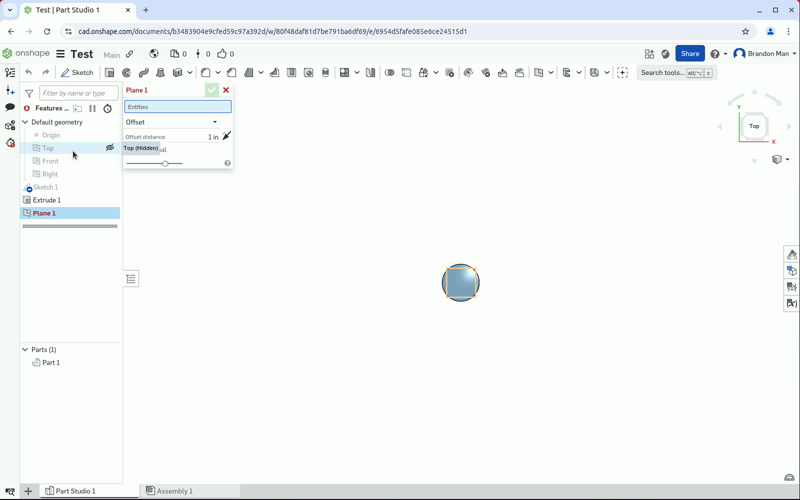
click(73, 150)
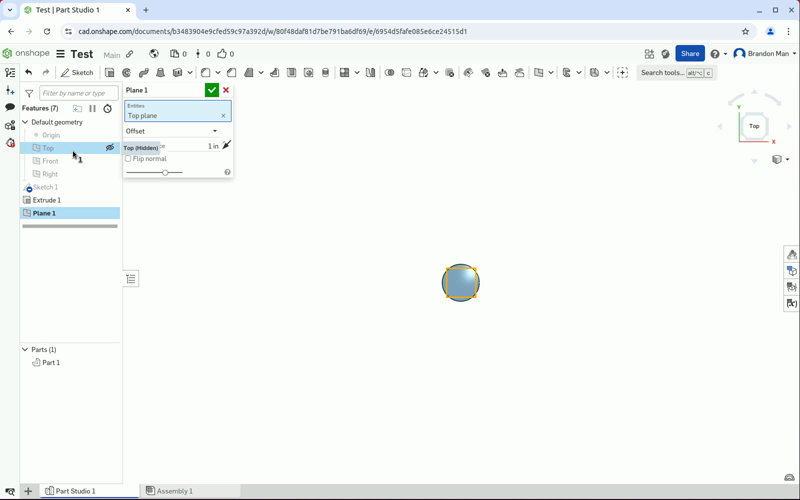
key(tab, 2)
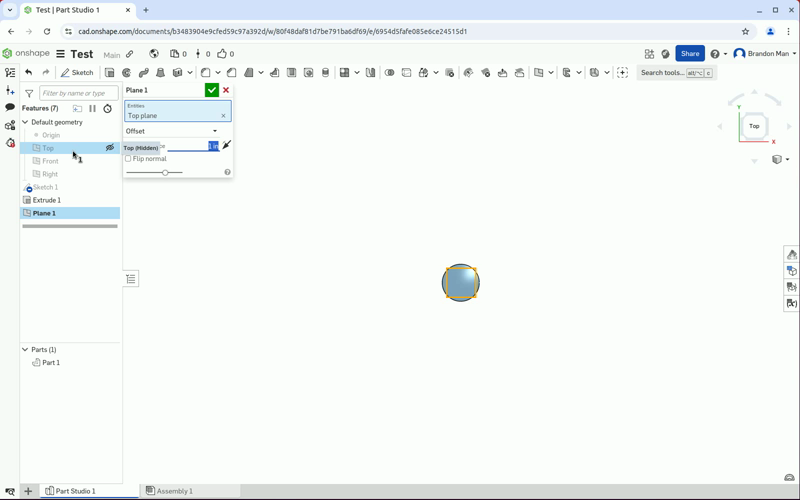
text(23.108)
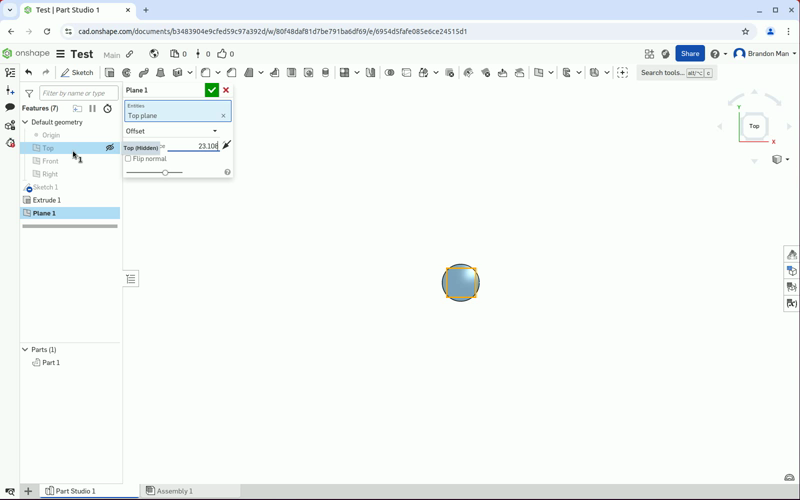
key(enter, 2)
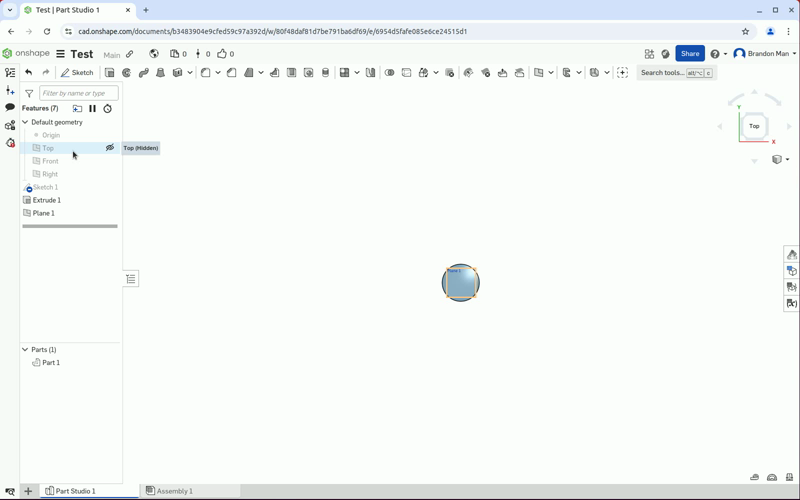
key(shift+s)
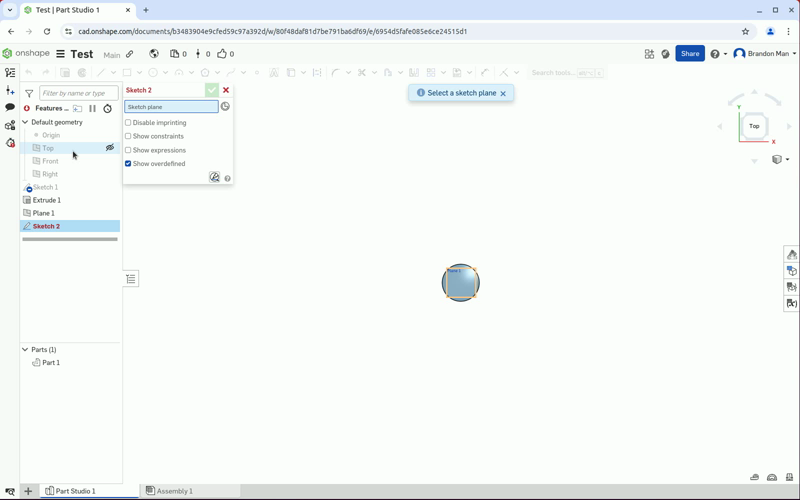
mouse_move(73, 215)
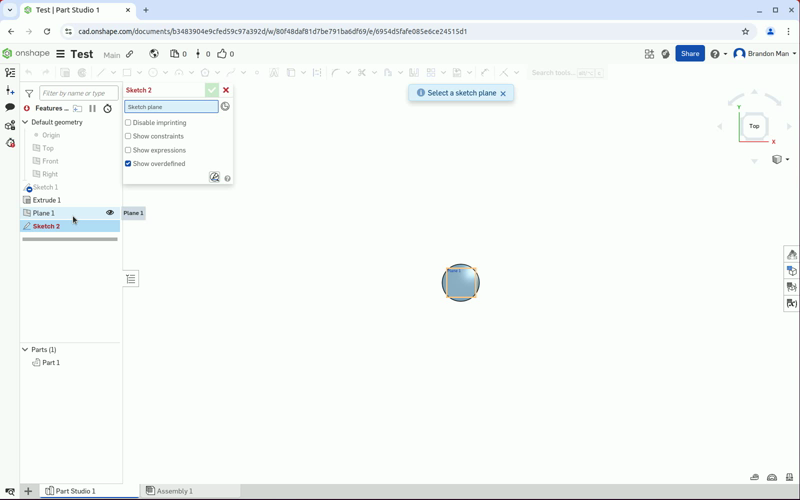
click(73, 215)
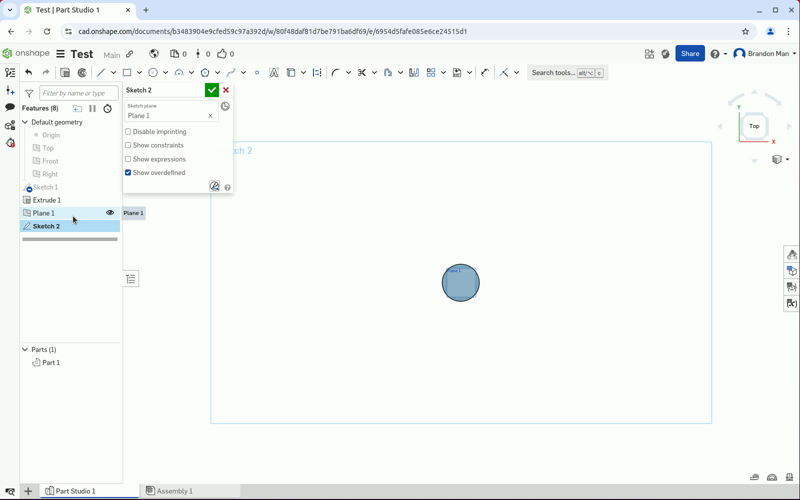
mouse_move(73, 352)
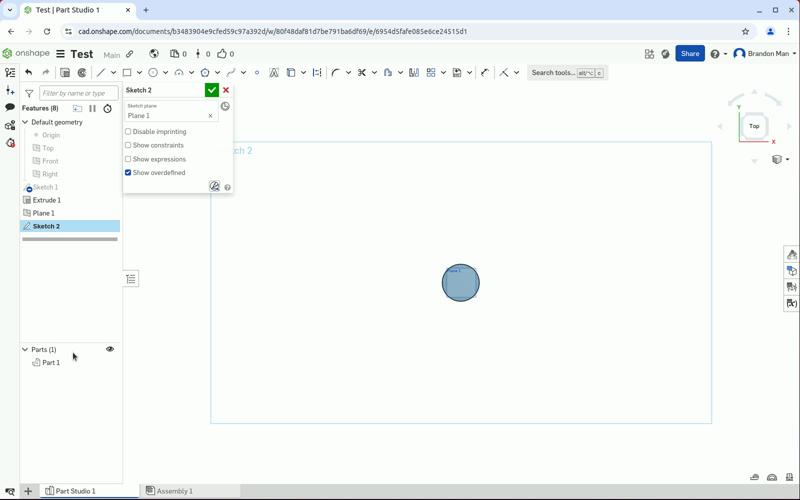
key(y)
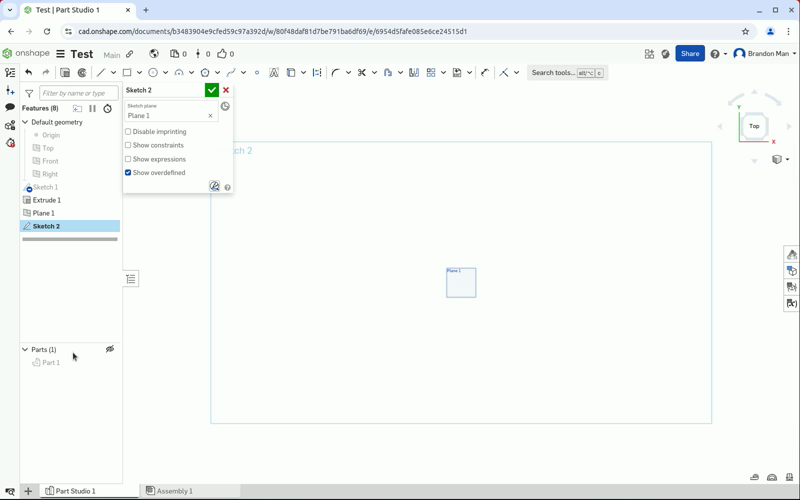
key(c)
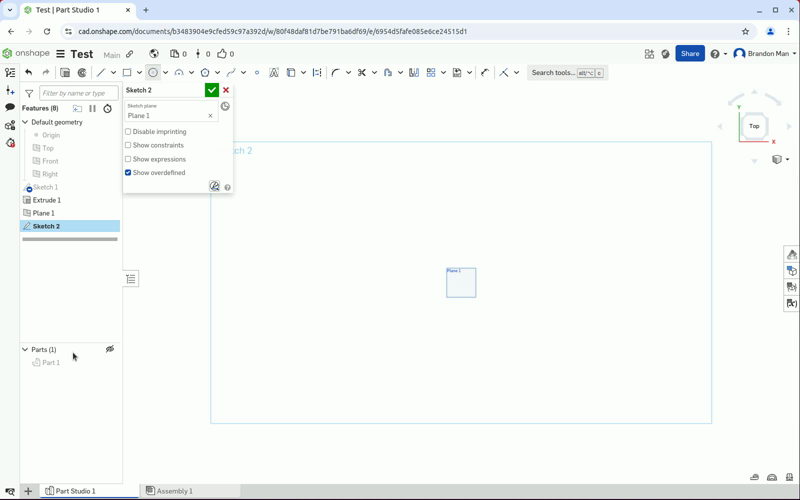
key_down(shift)
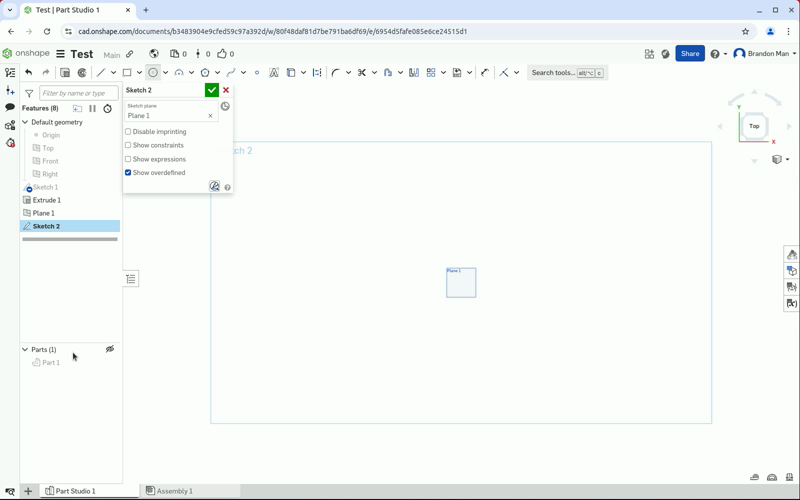
mouse_move(461, 282)
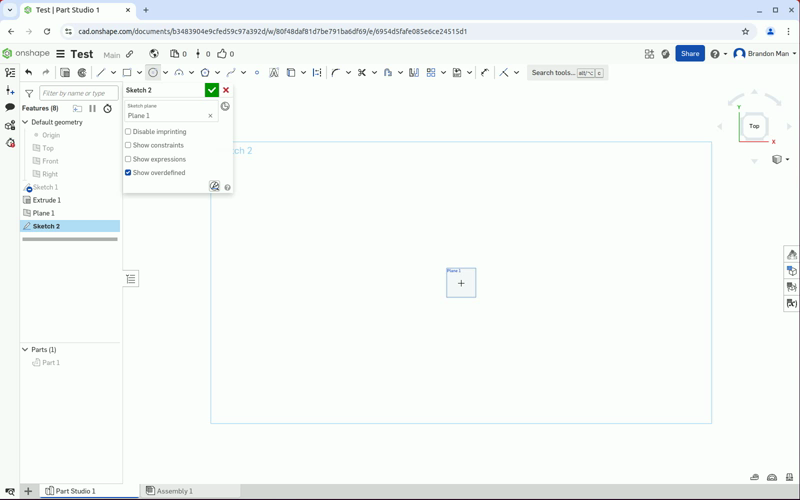
click(461, 282)
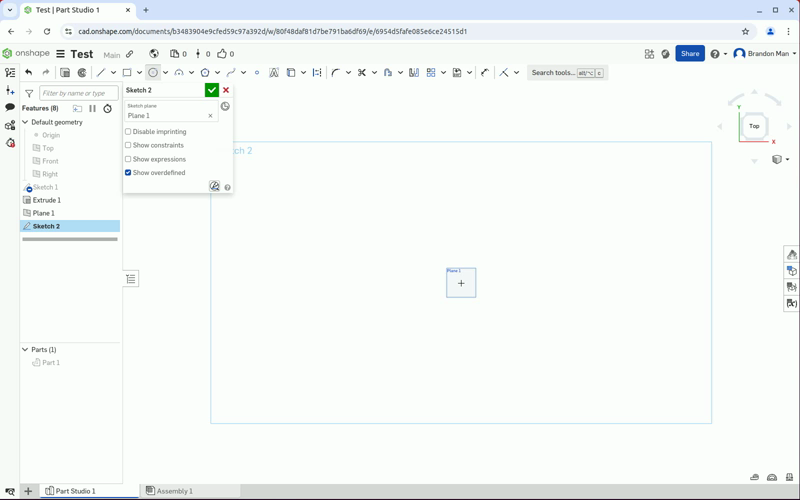
key_up(shift)
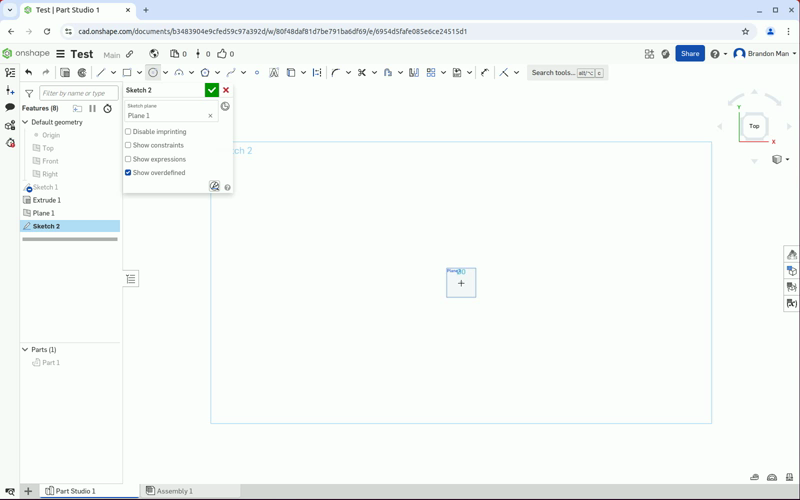
mouse_move(470, 282)
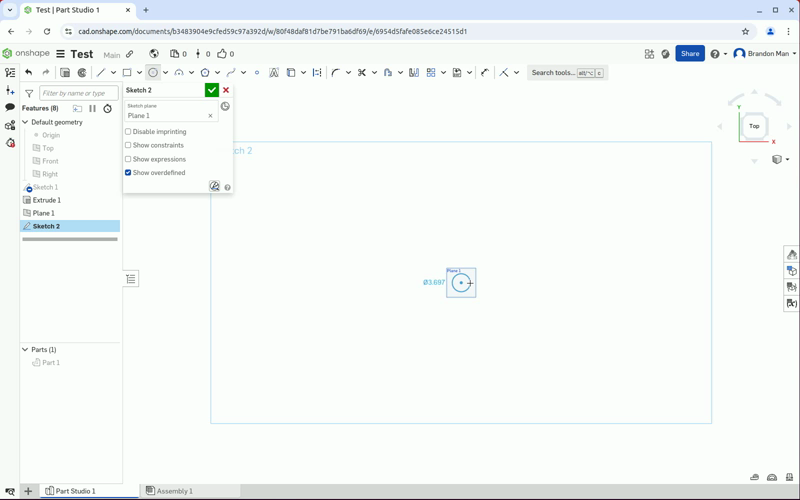
click(470, 282)
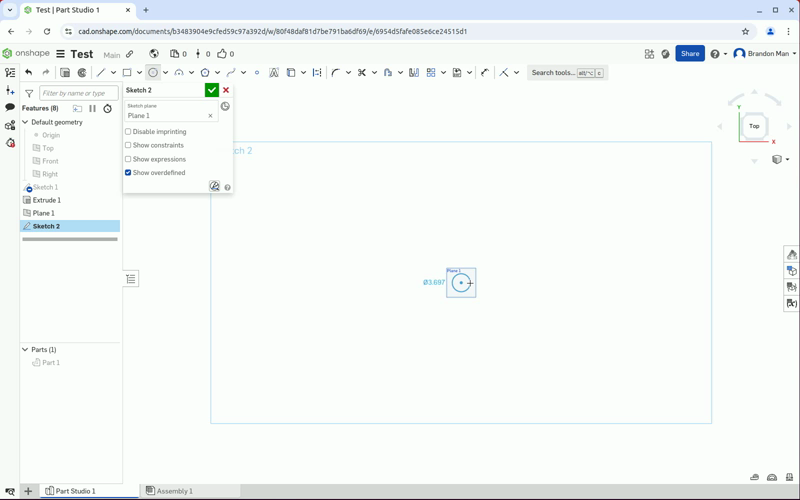
key(esc)
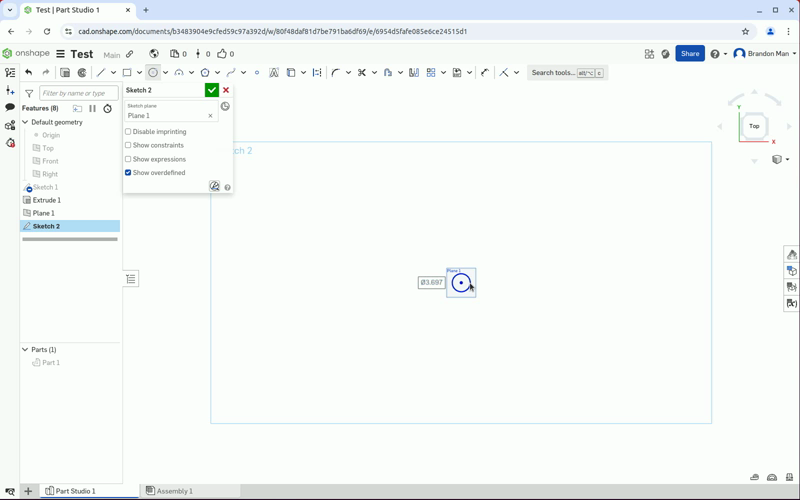
mouse_move(454, 287)
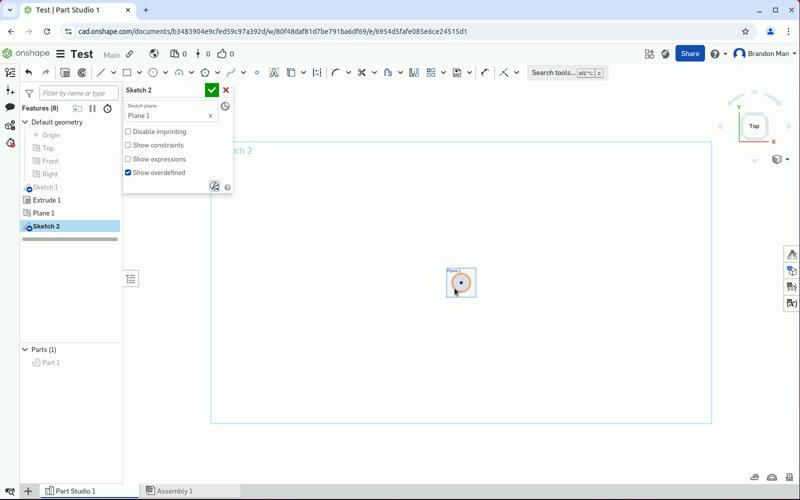
scroll(6)
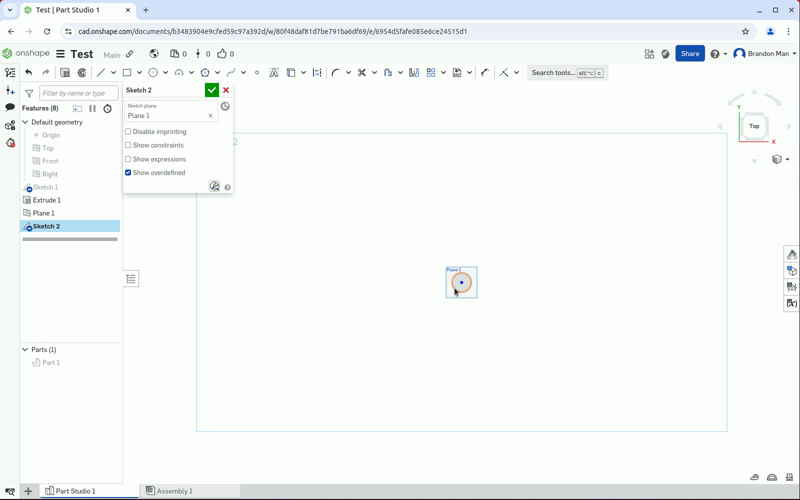
scroll(6)
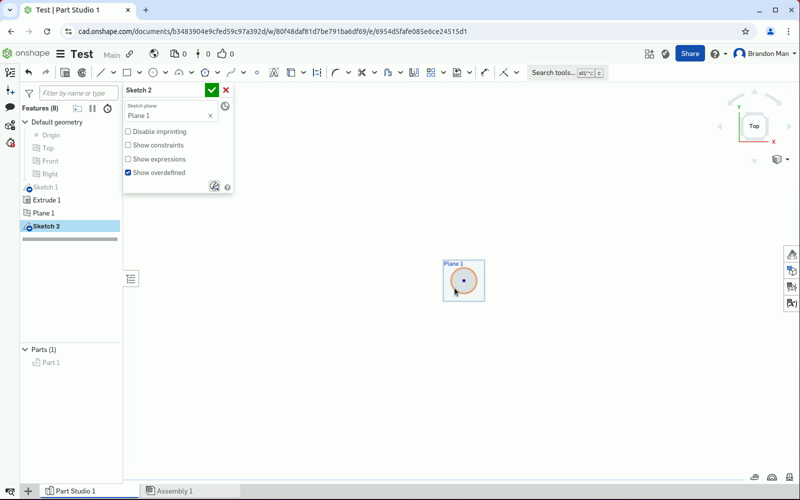
scroll(6)
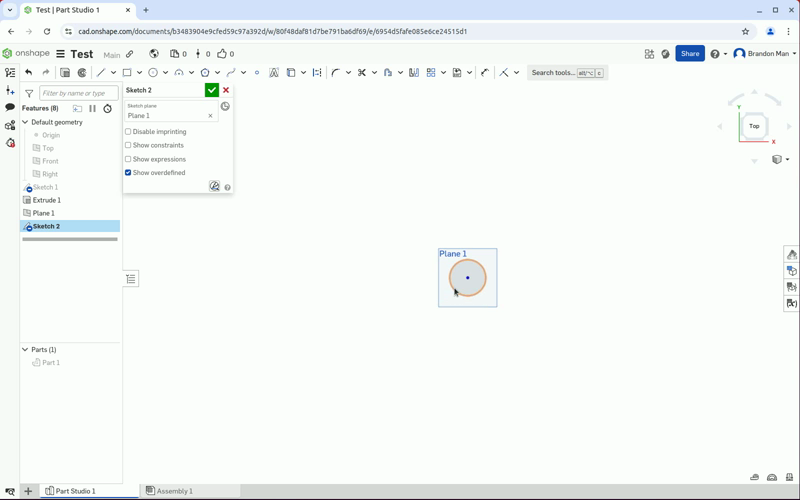
scroll(6)
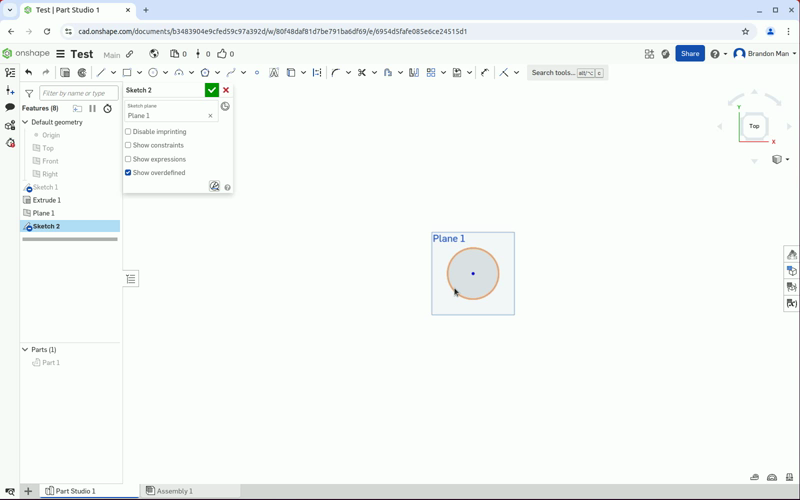
scroll(6)
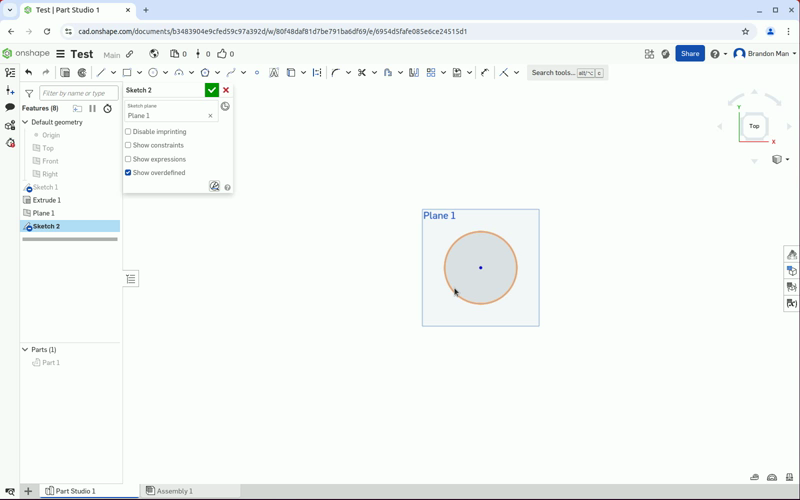
scroll(6)
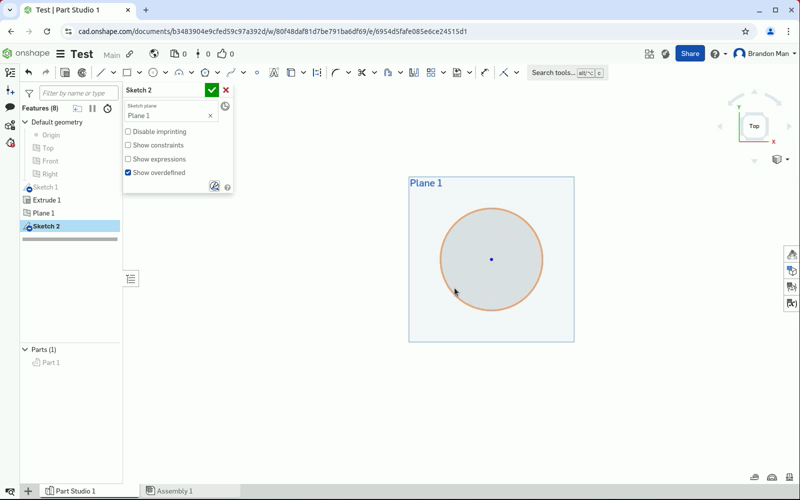
scroll(6)
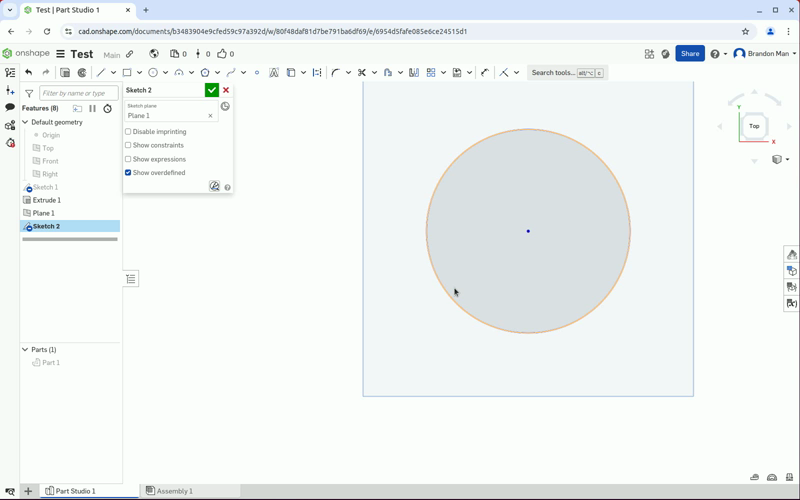
click(454, 287)
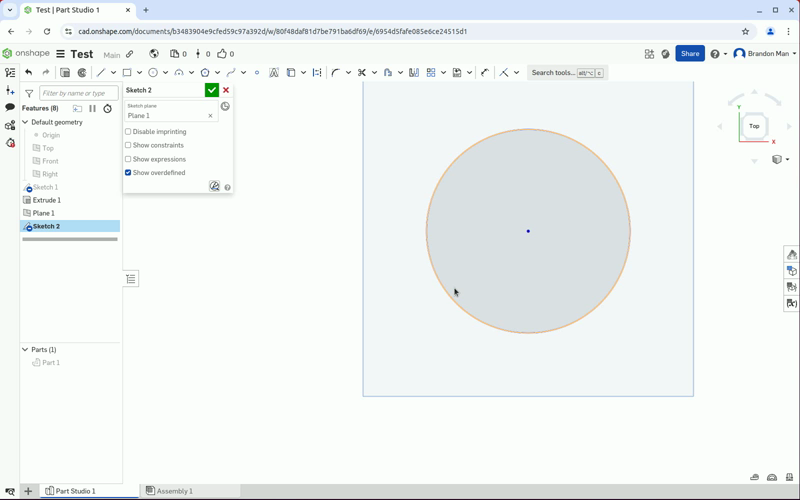
scroll(-6)
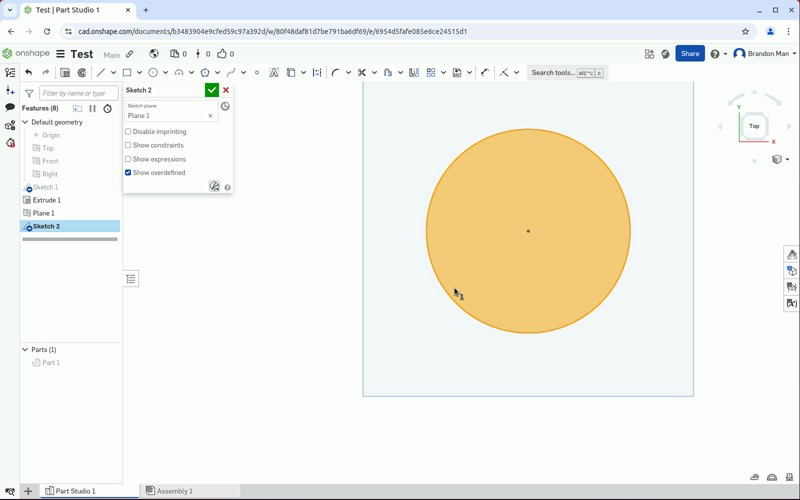
scroll(-6)
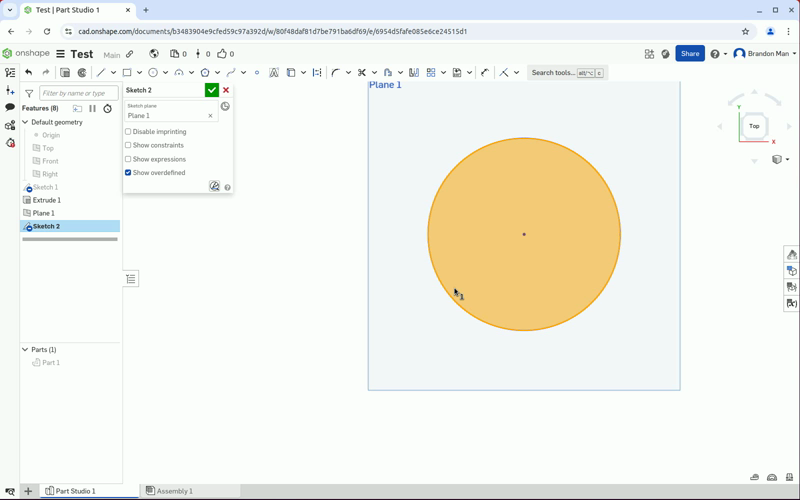
scroll(-6)
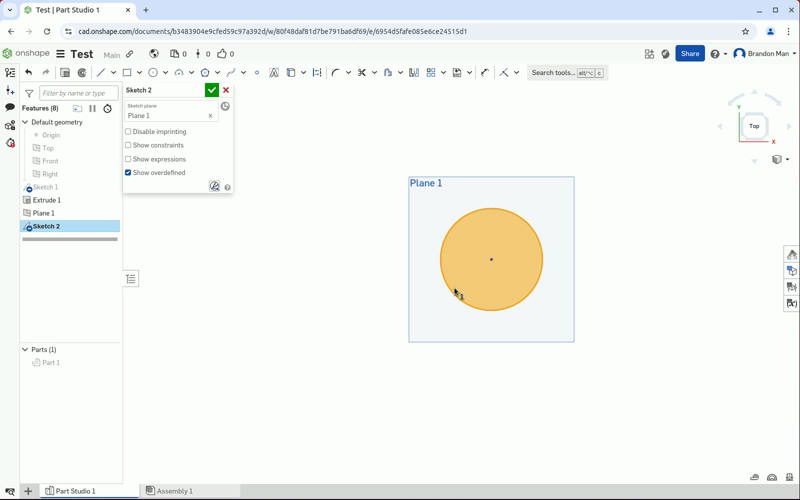
scroll(-6)
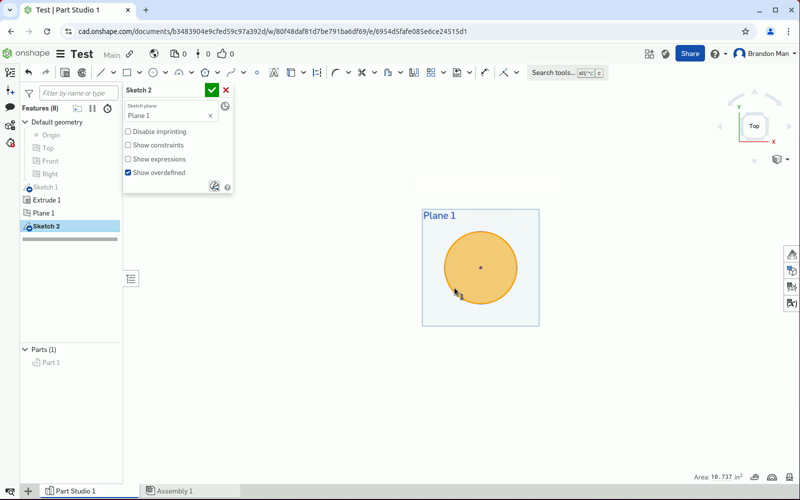
scroll(-6)
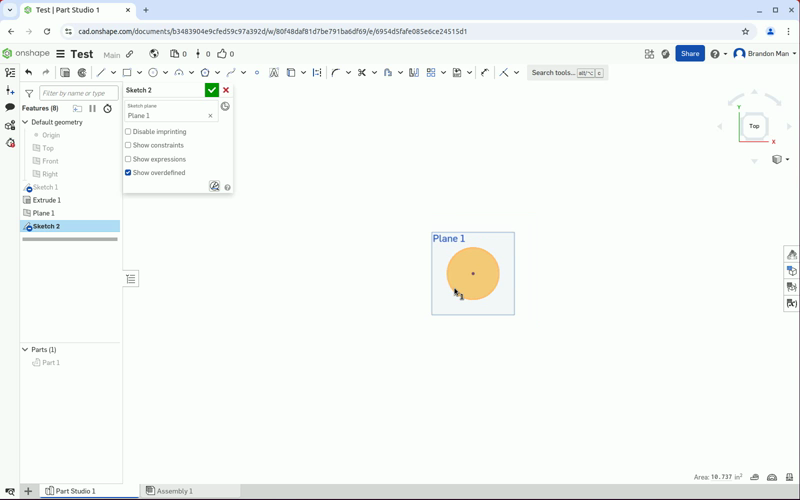
scroll(-6)
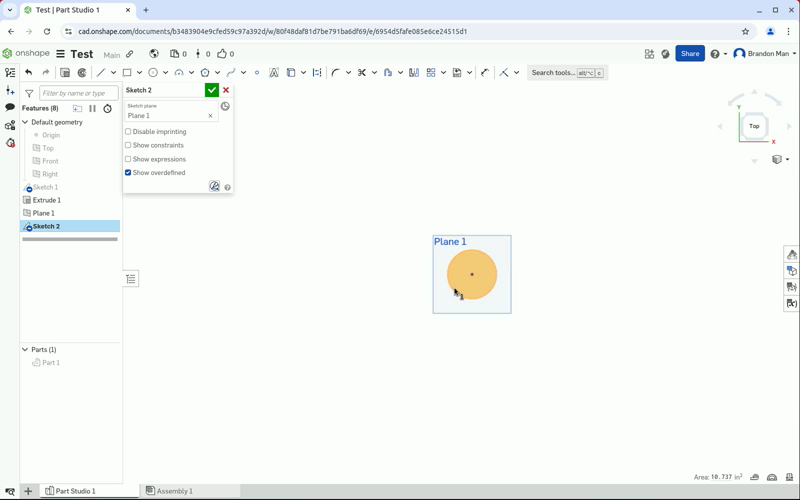
scroll(-6)
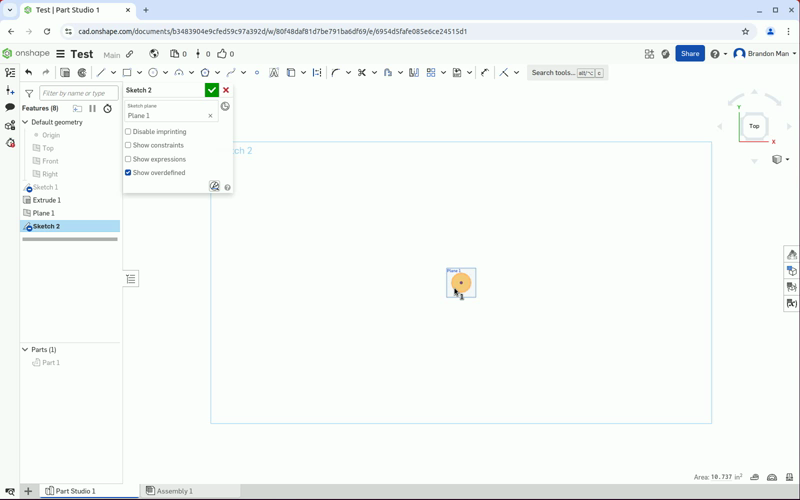
mouse_move(73, 352)
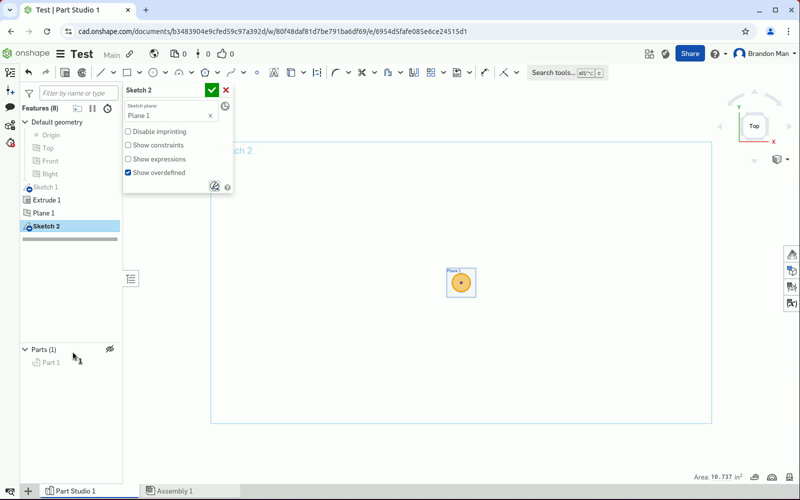
key(shift+y)
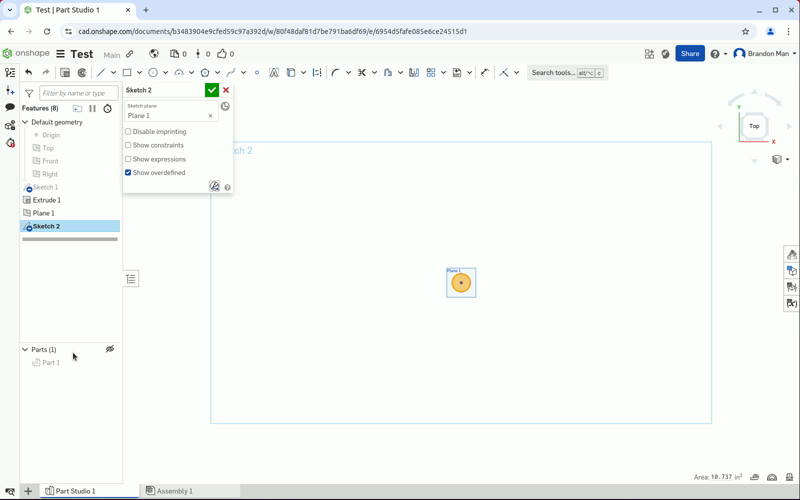
key(shift+e)
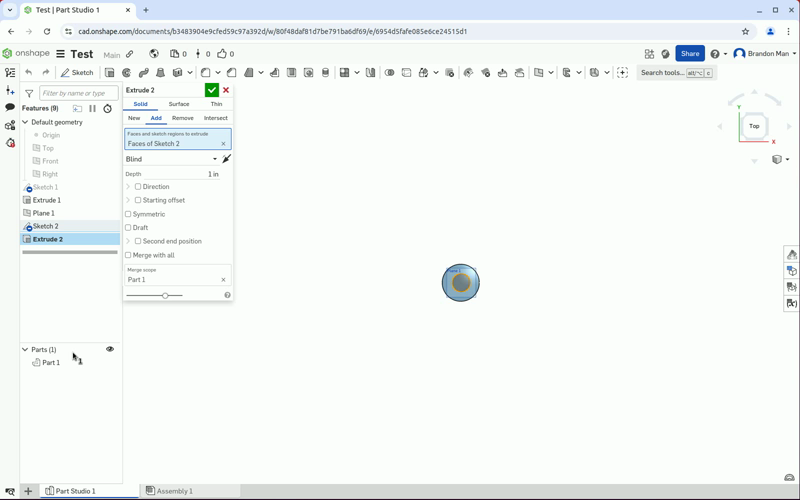
mouse_move(143, 106)
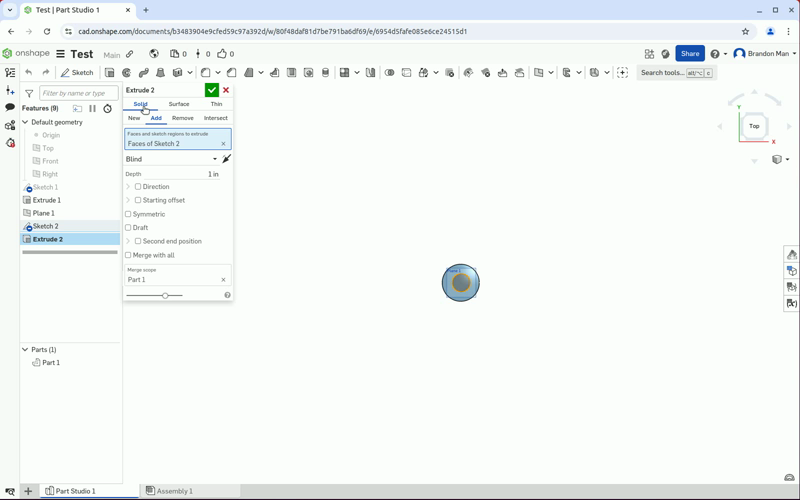
click(143, 106)
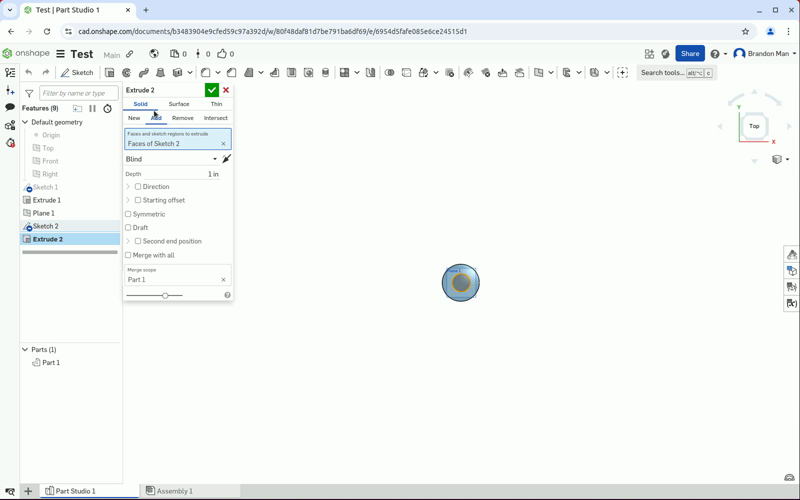
mouse_move(186, 120)
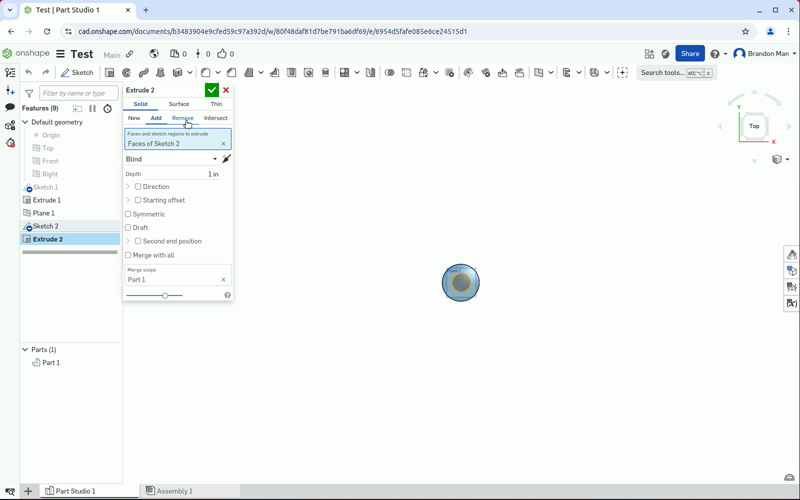
click(186, 120)
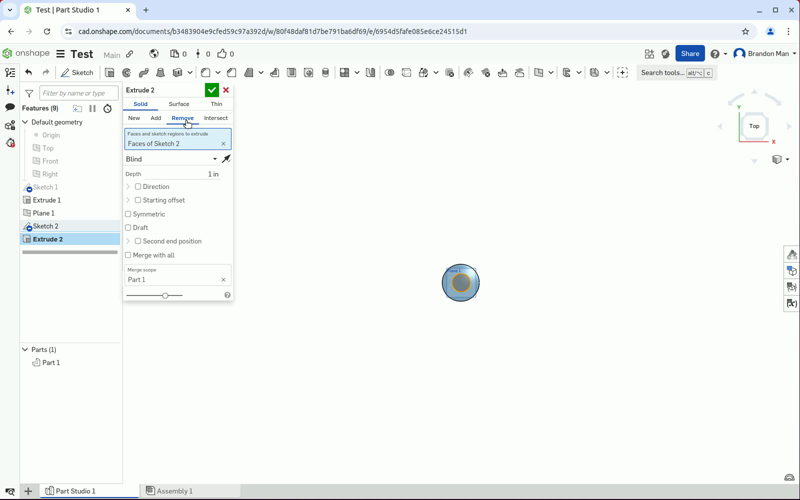
key(tab, 4)
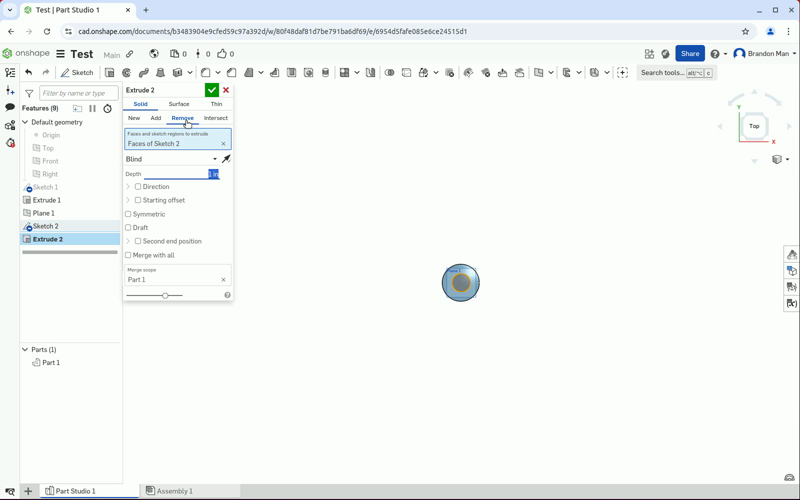
text(3.851)
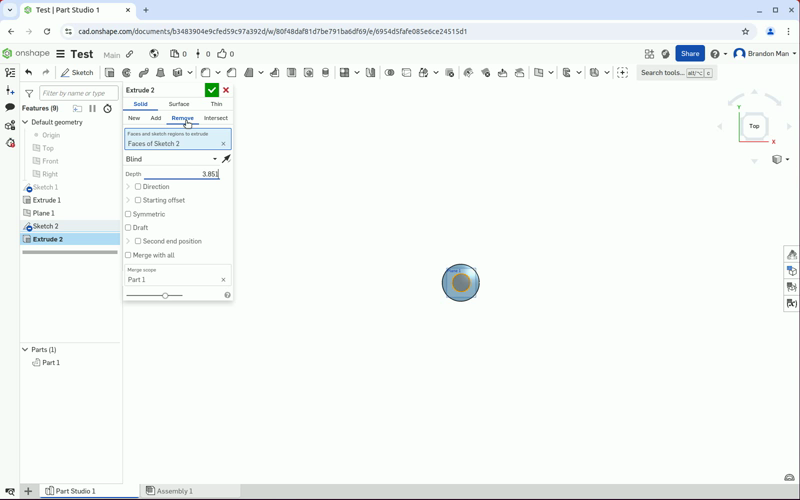
key(tab, 6)
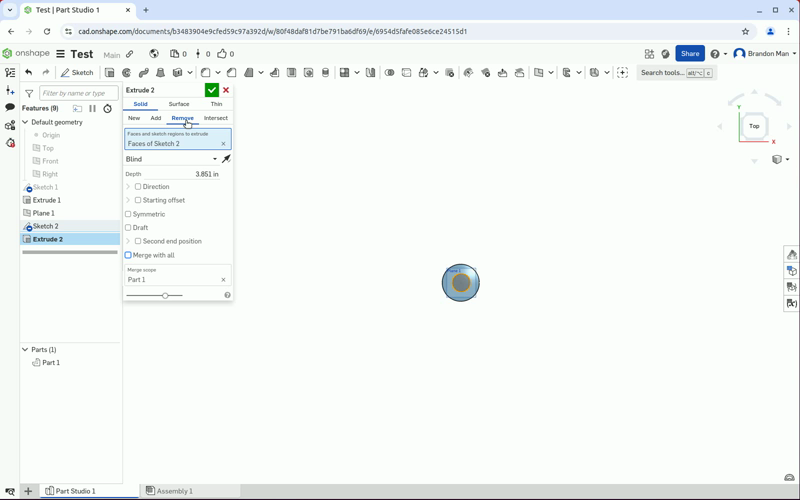
key(space)
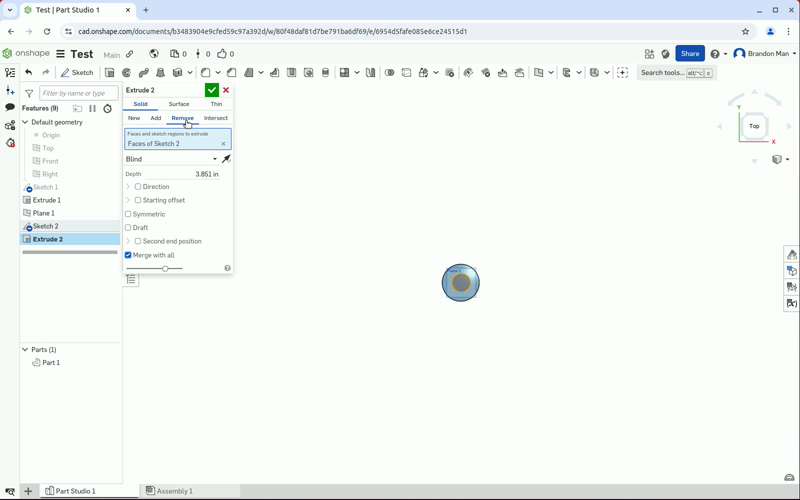
key(enter)
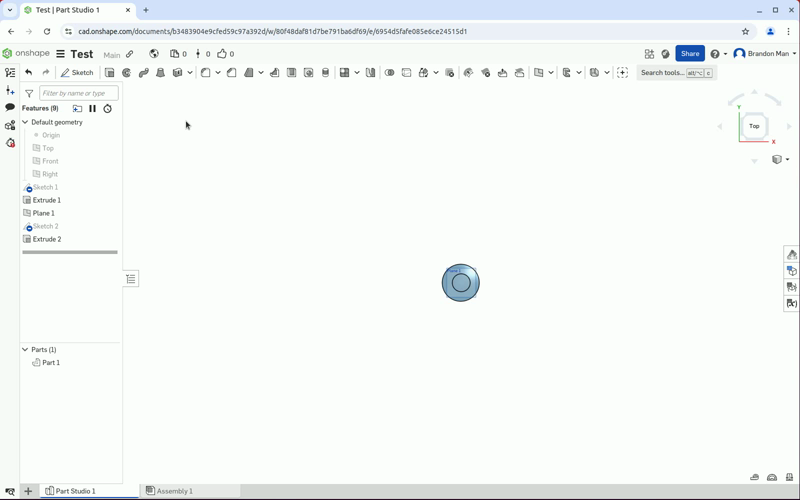
key(shift+h)
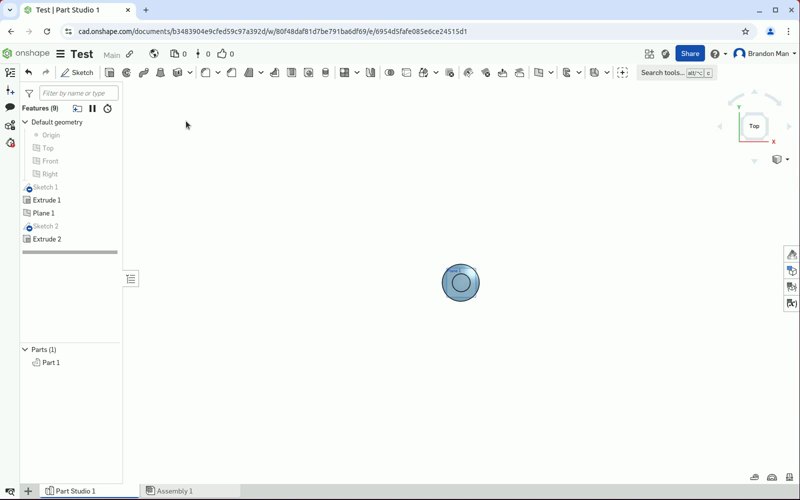
key(shift+h)
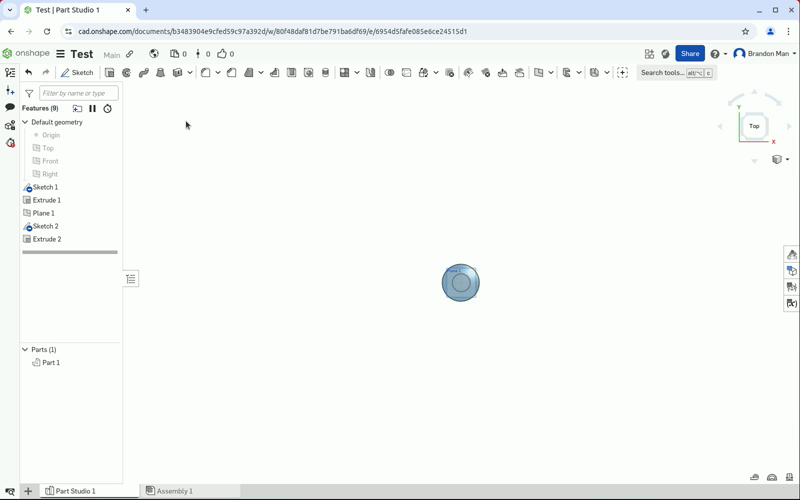
key(shift+7)
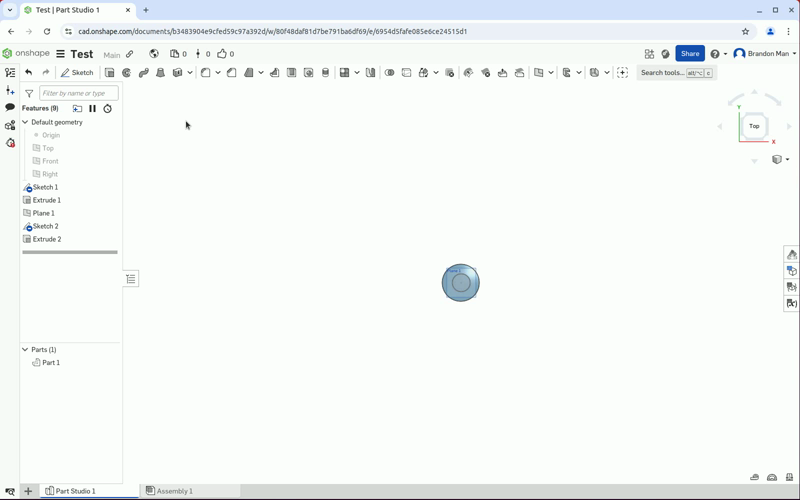
key(up, 3)
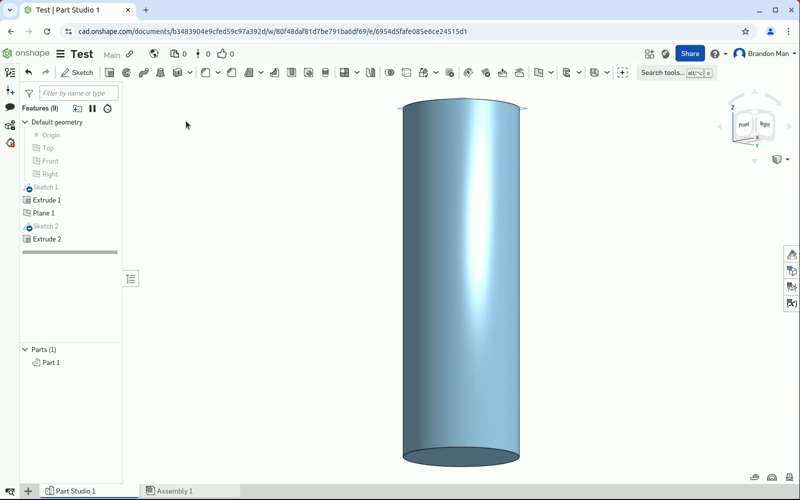
key(left, 3)
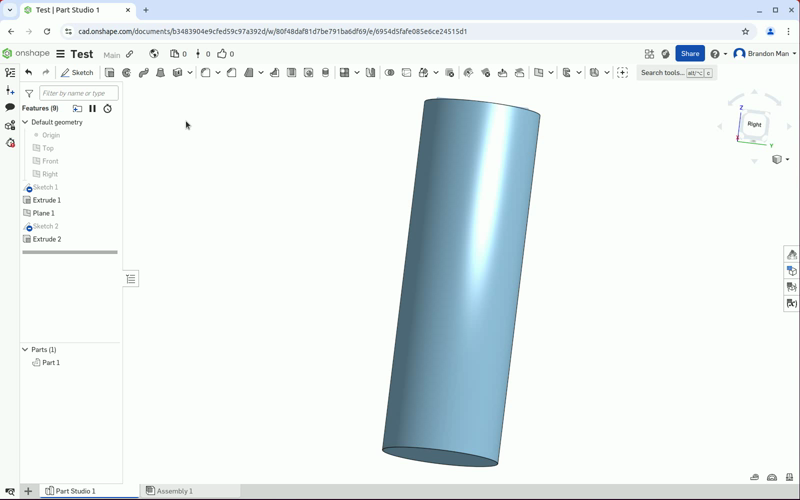
key(right, 3)
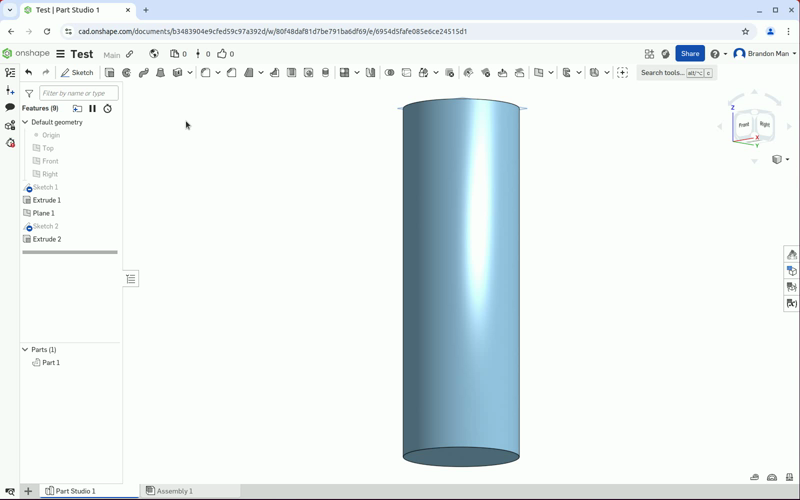
key(down, 3)
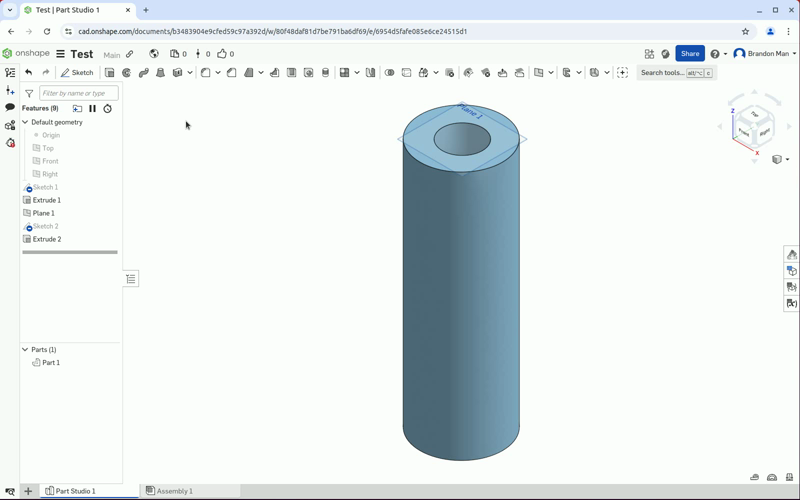
mouse_move(73, 189)
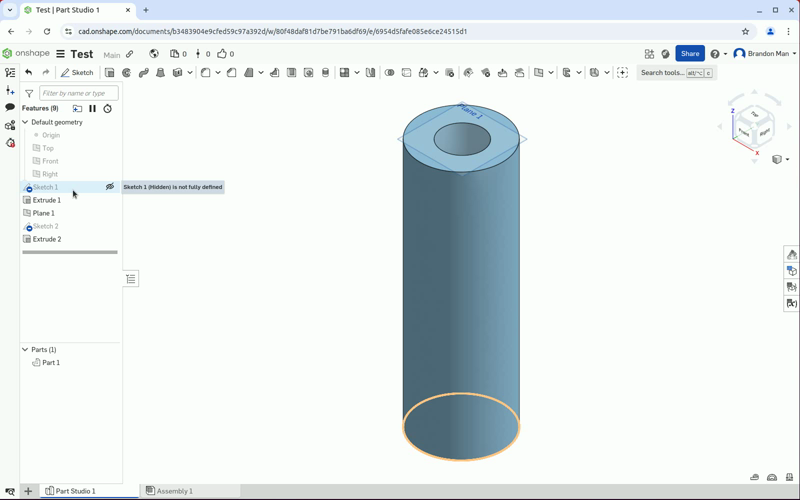
click(73, 189)